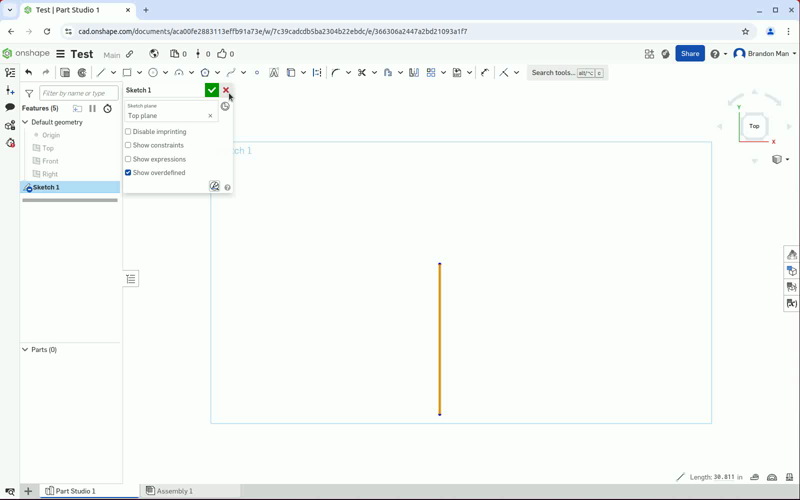
key(shift+h)
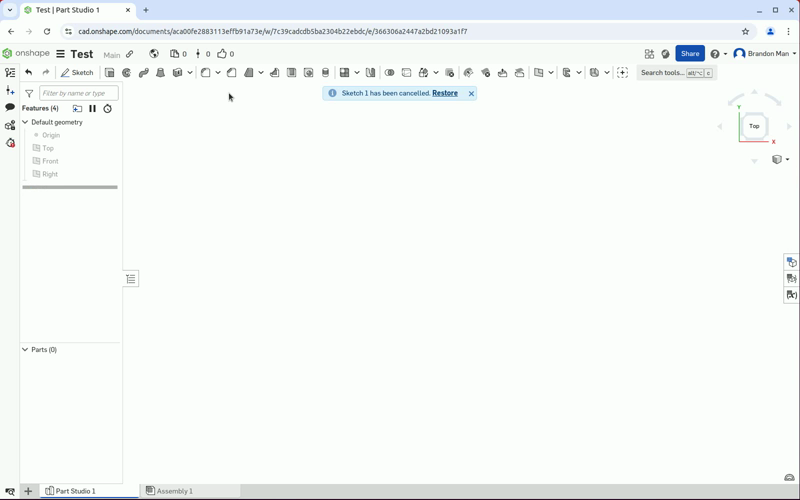
mouse_move(73, 352)
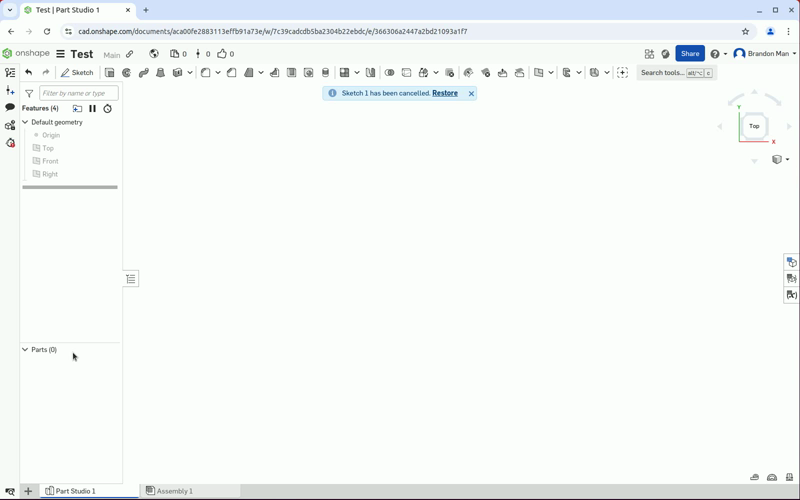
key(y)
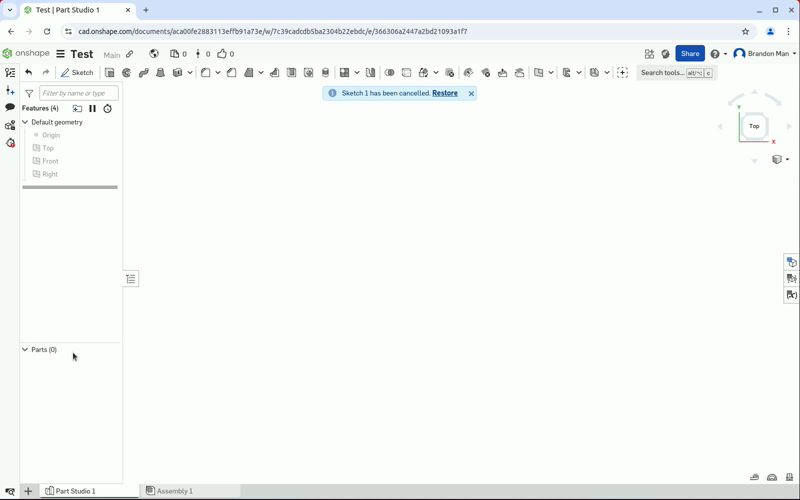
key(shift+p)
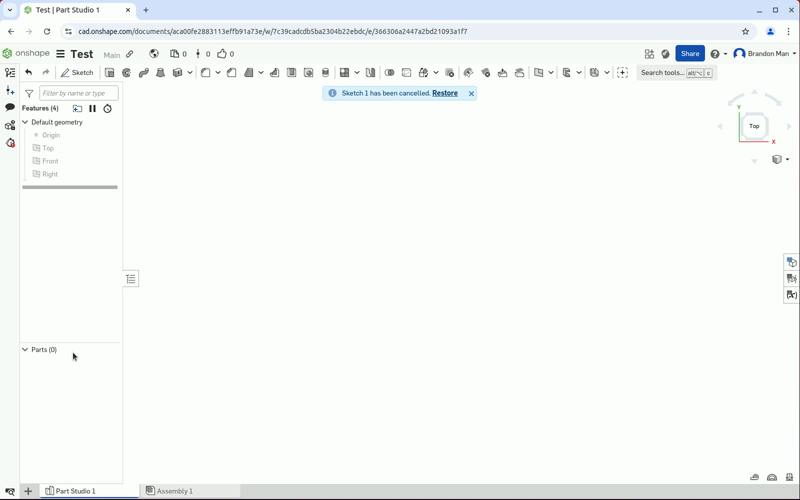
key(space)
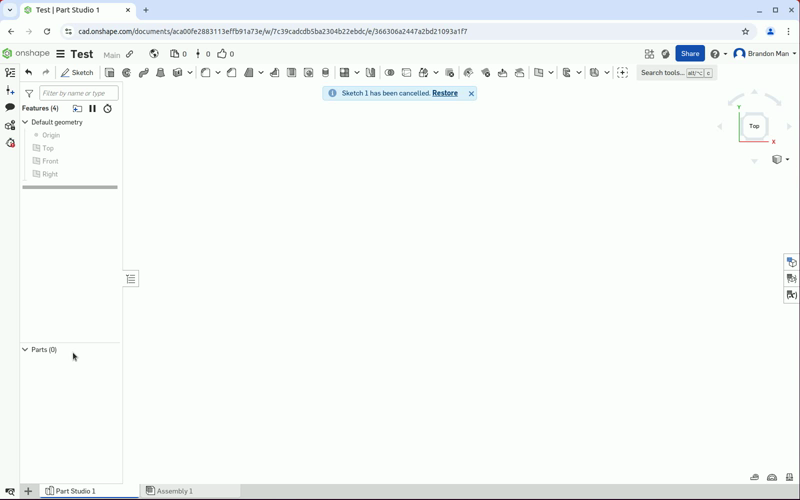
key_down(shift)
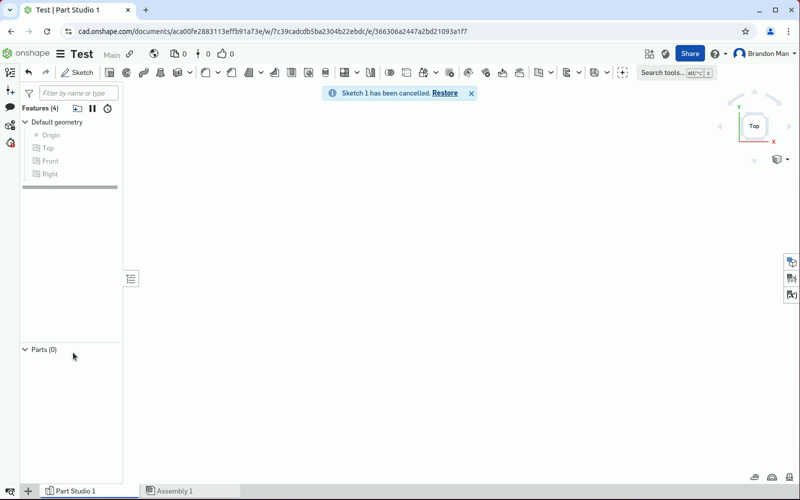
key(up)
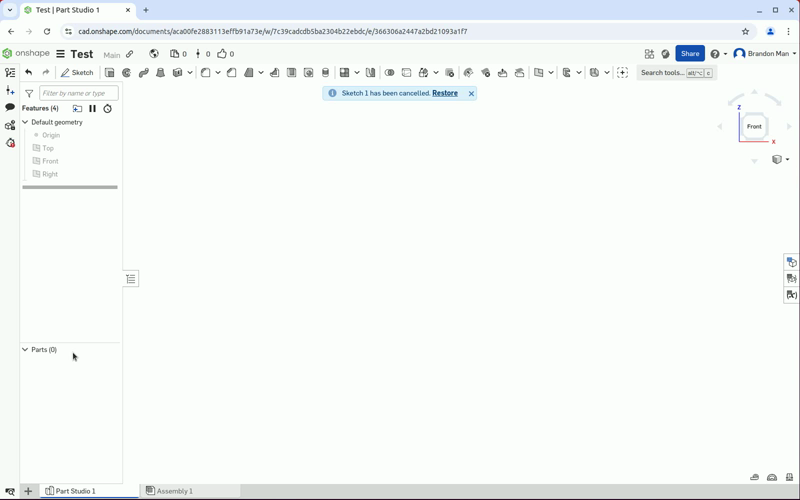
key_up(shift)
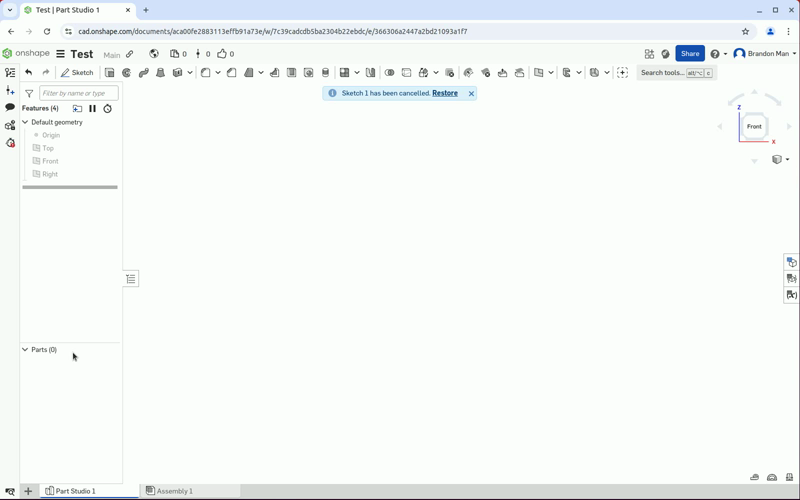
mouse_move(73, 352)
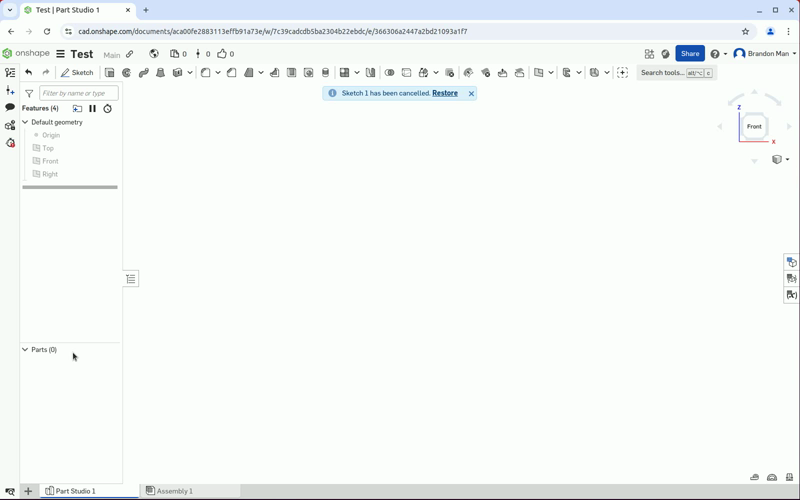
key(shift+y)
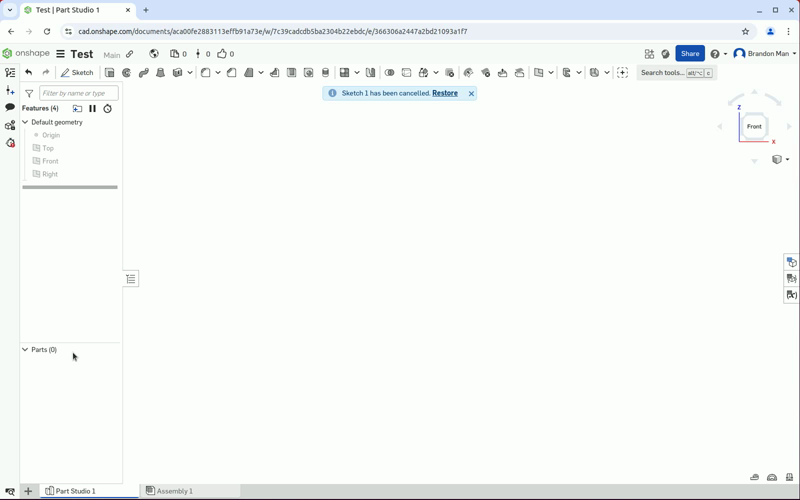
key(shift+s)
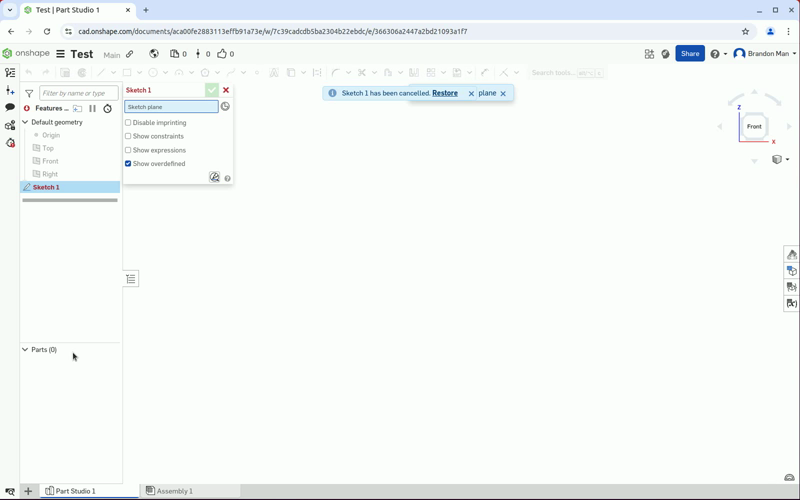
mouse_move(73, 163)
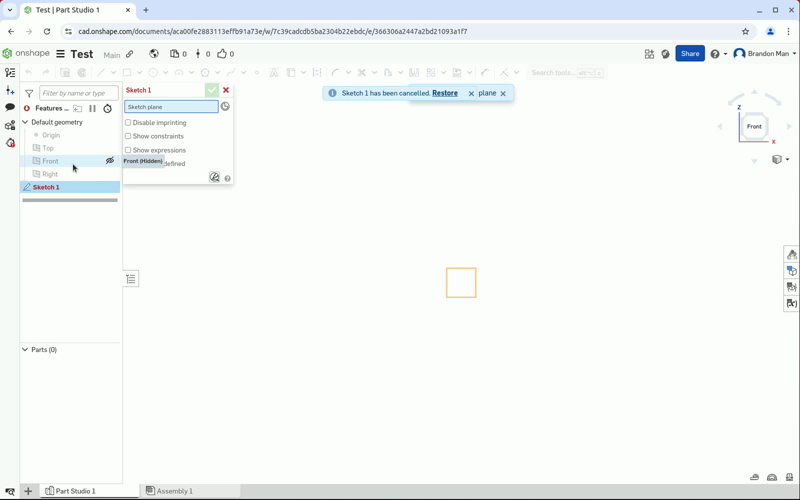
click(73, 163)
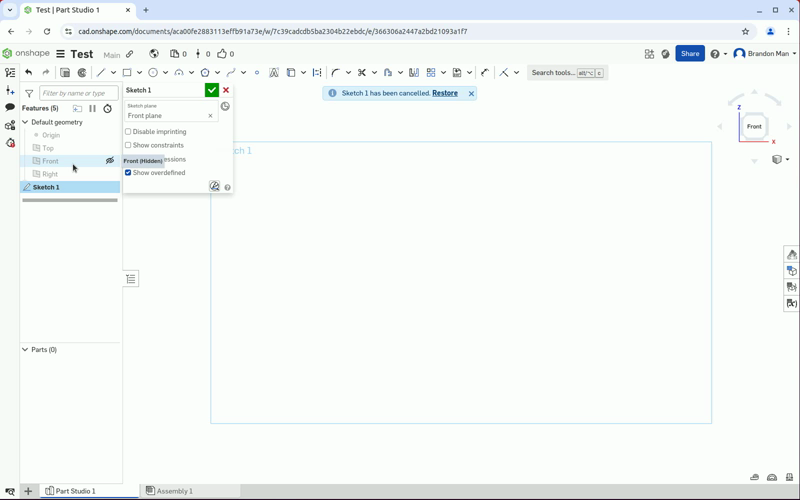
mouse_move(73, 352)
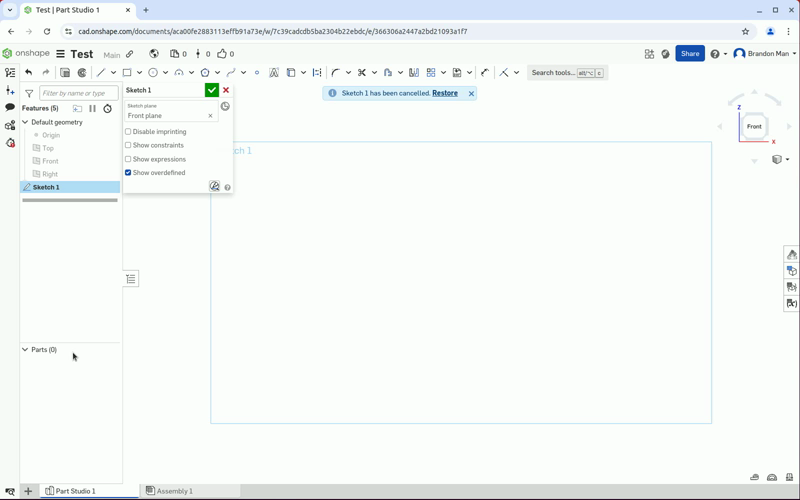
key(y)
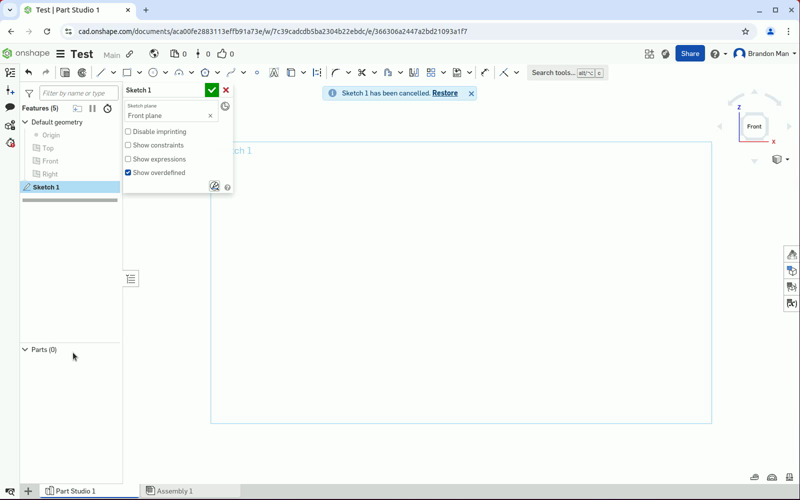
key(c)
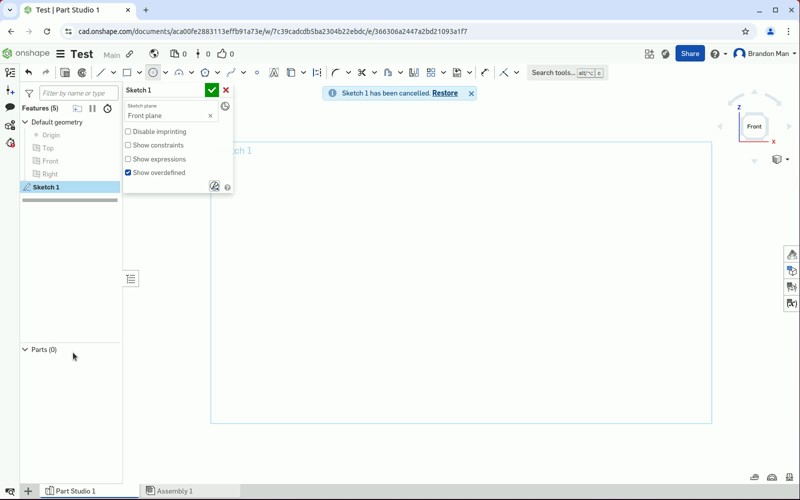
key_down(shift)
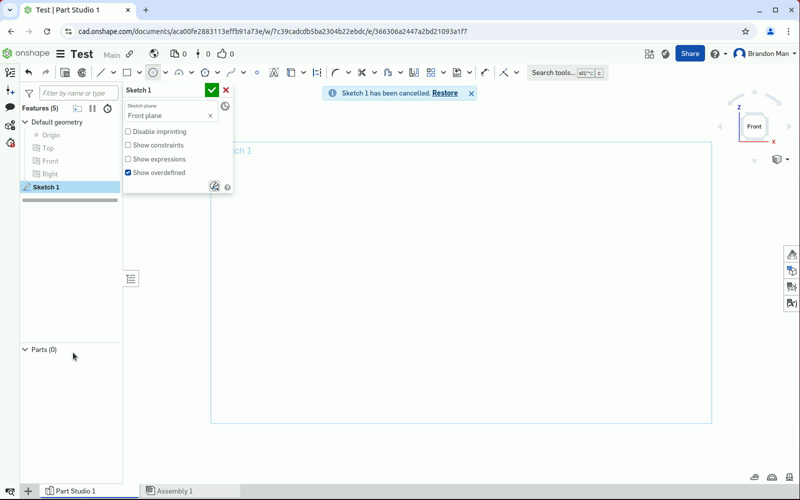
mouse_move(461, 282)
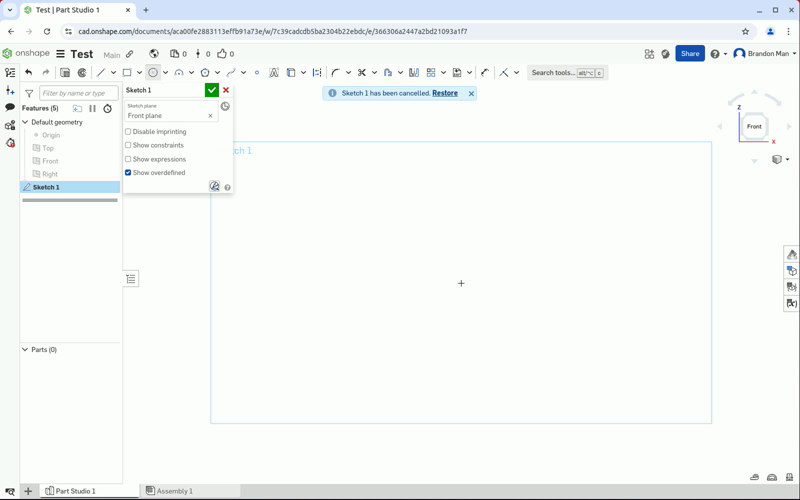
click(461, 282)
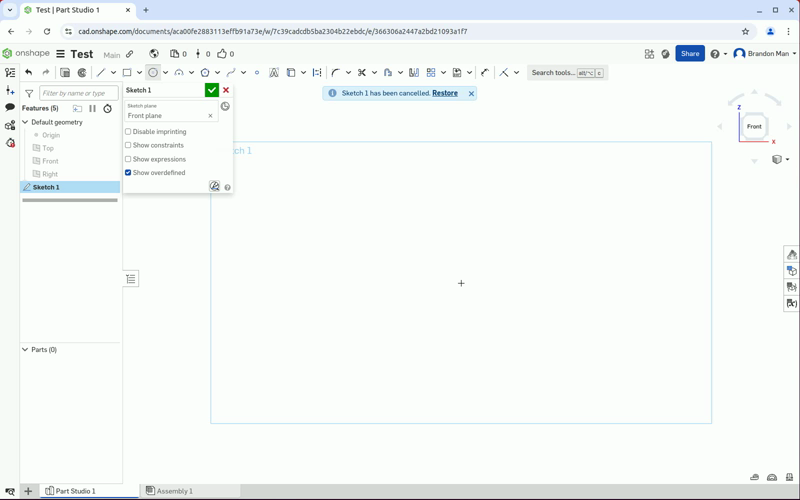
key_up(shift)
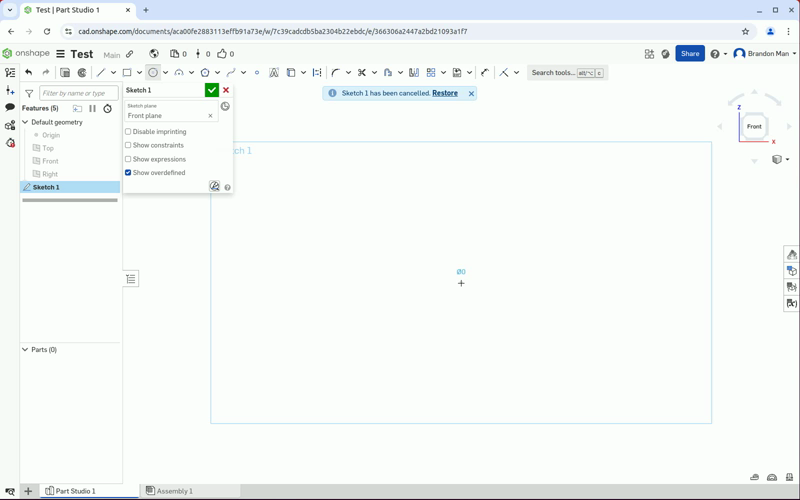
mouse_move(497, 282)
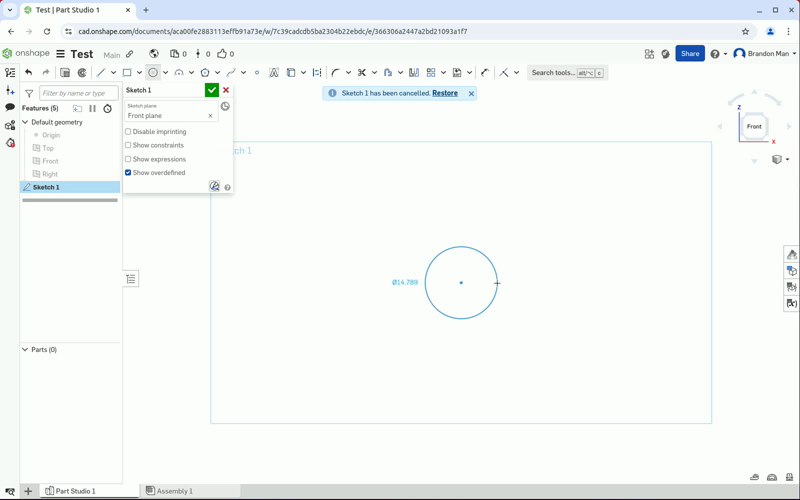
click(497, 282)
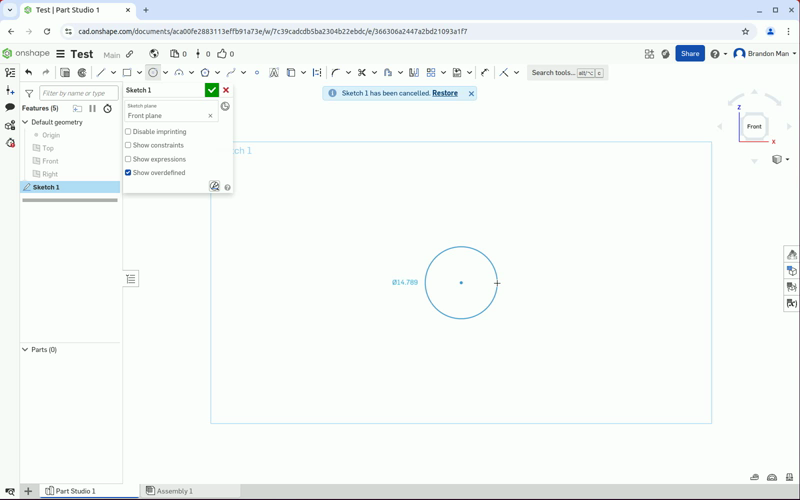
key(esc)
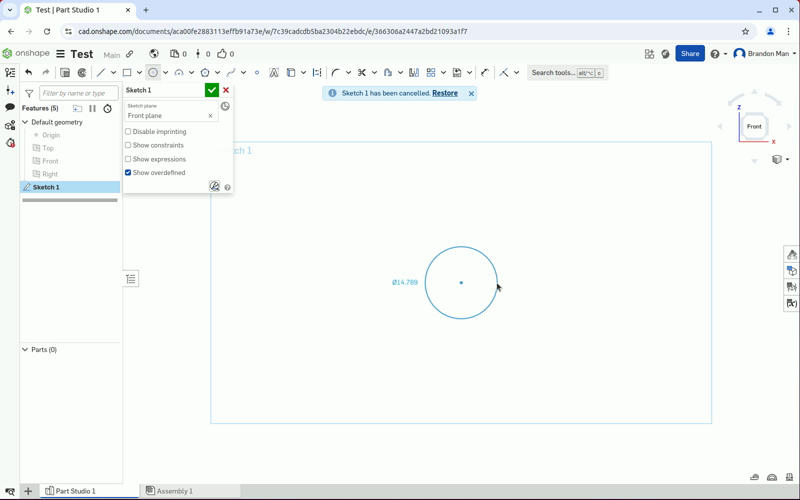
key(c)
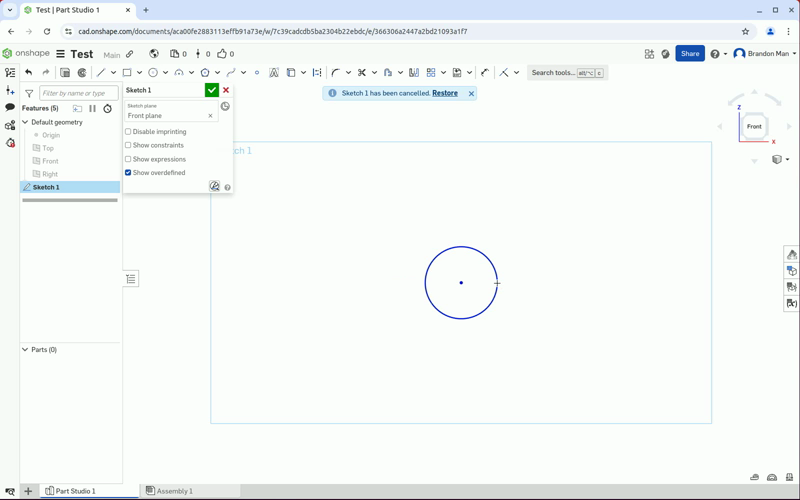
key_down(shift)
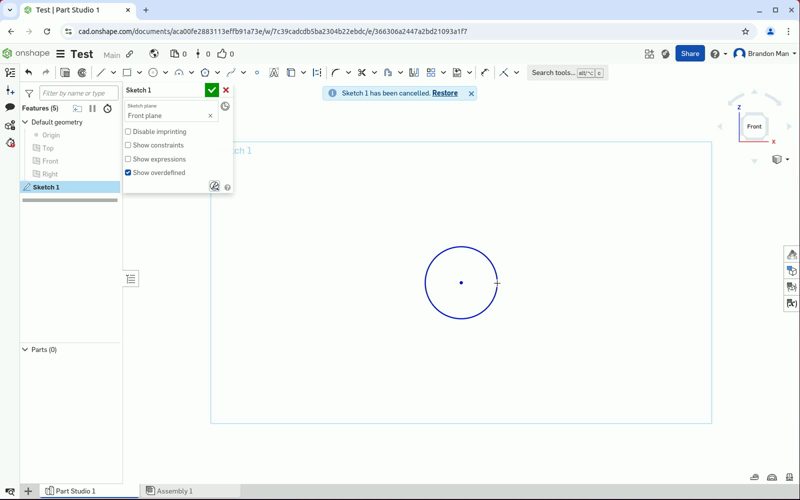
mouse_move(461, 282)
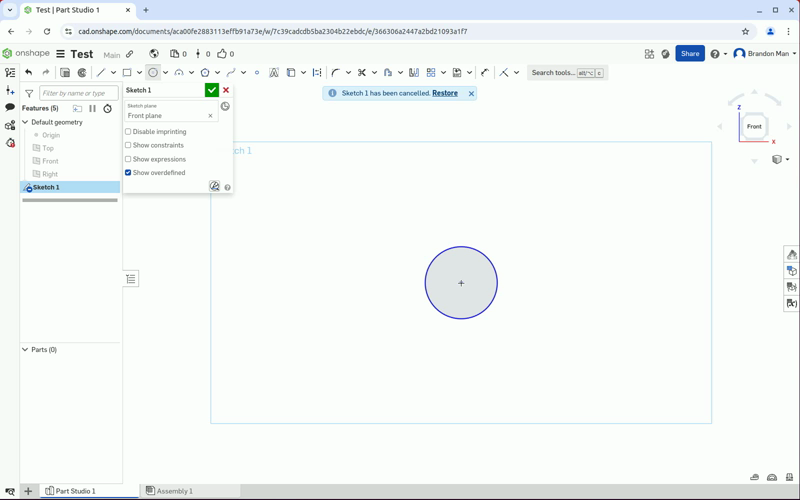
click(461, 282)
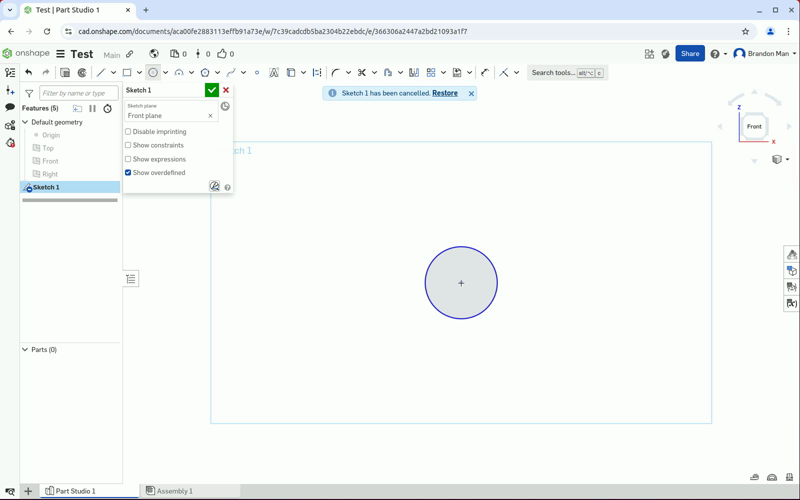
key_up(shift)
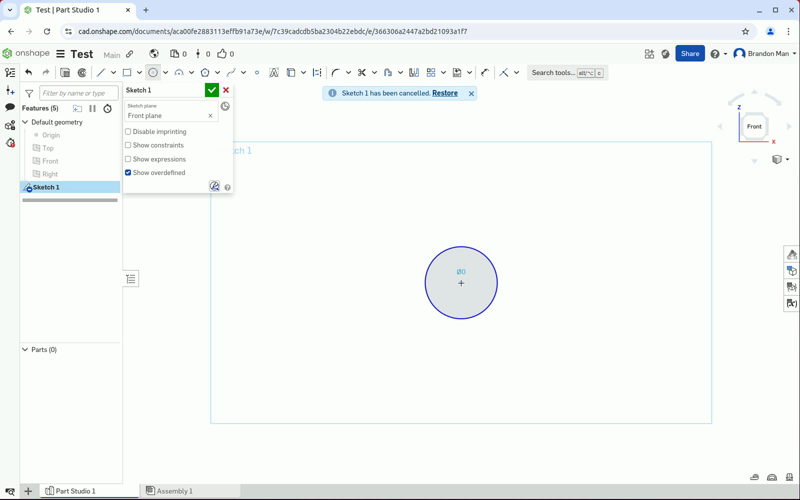
mouse_move(479, 282)
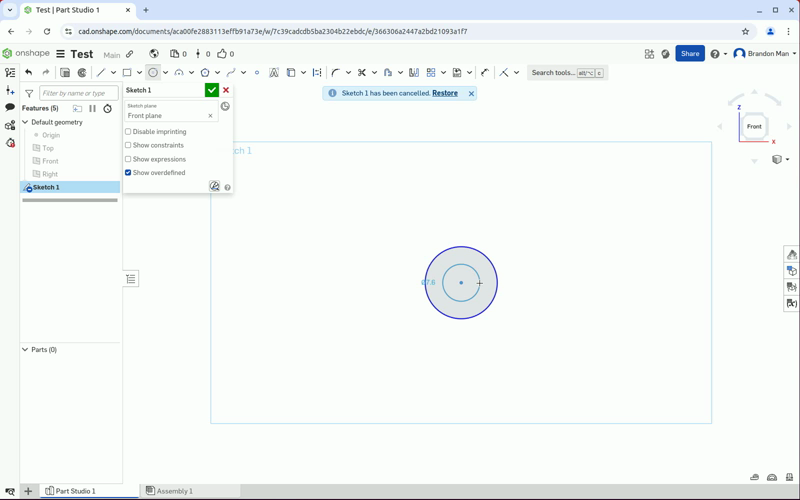
click(479, 282)
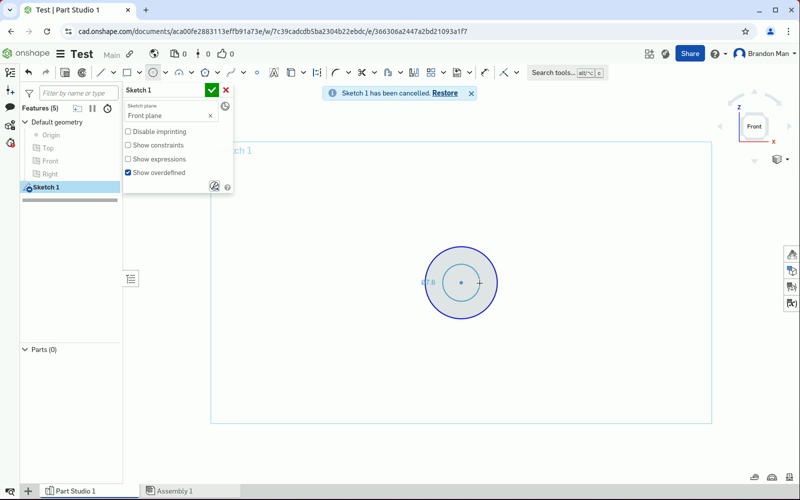
key(esc)
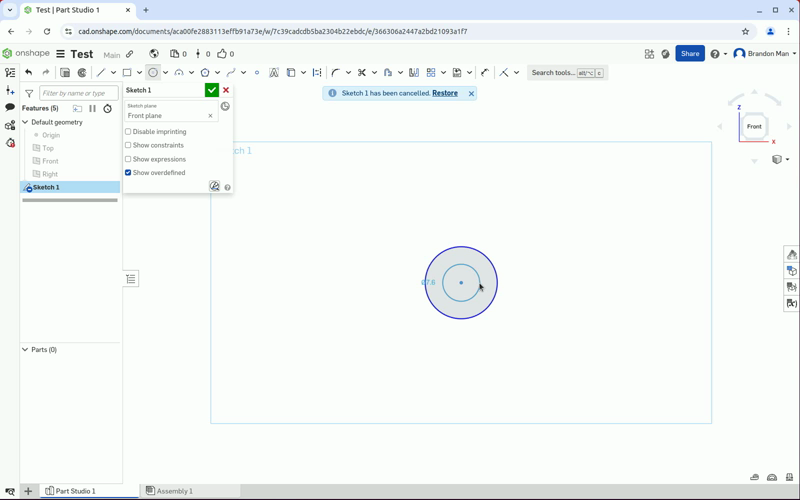
mouse_move(437, 270)
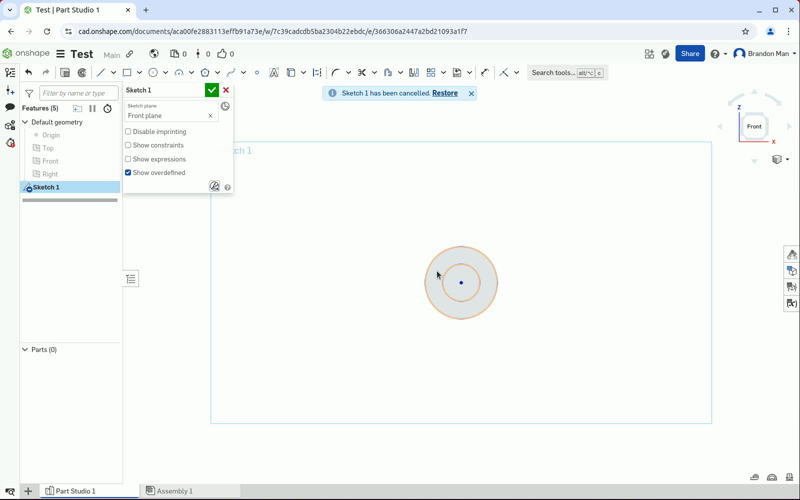
click(437, 270)
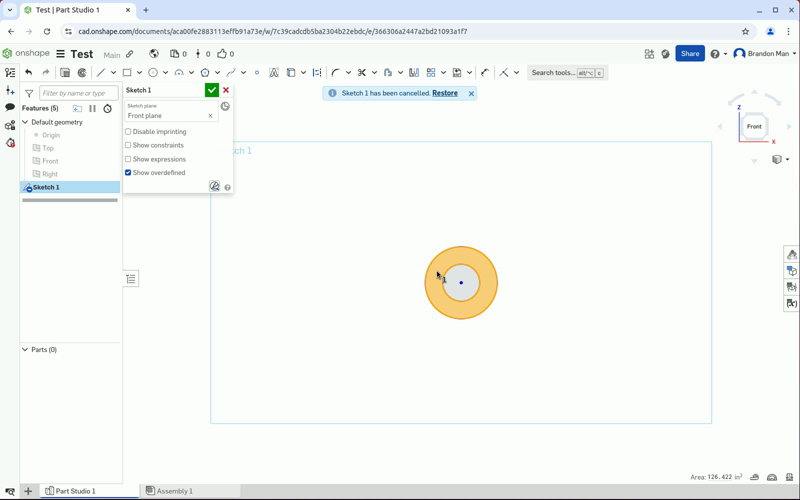
mouse_move(73, 352)
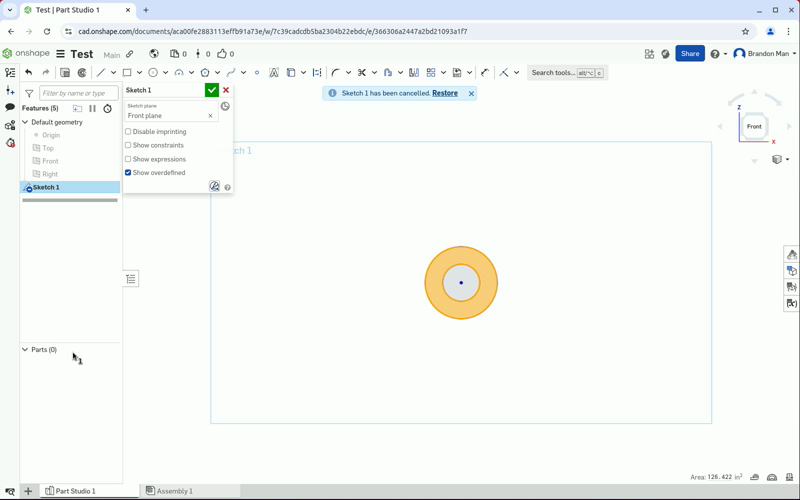
key(shift+y)
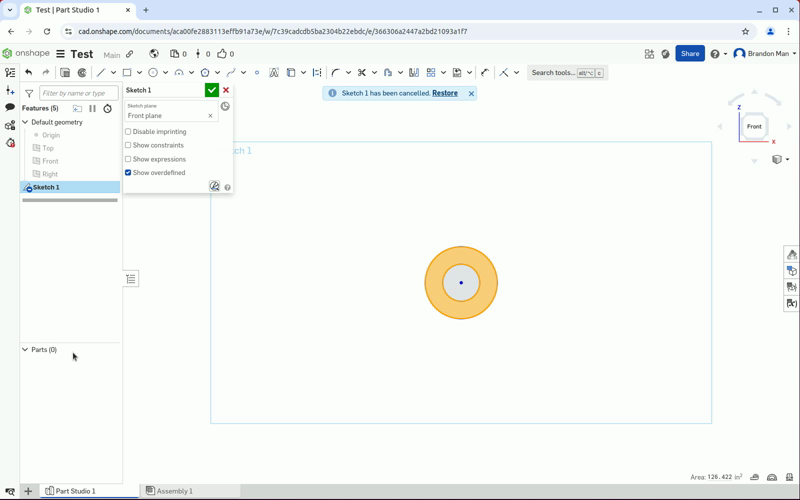
key(shift+e)
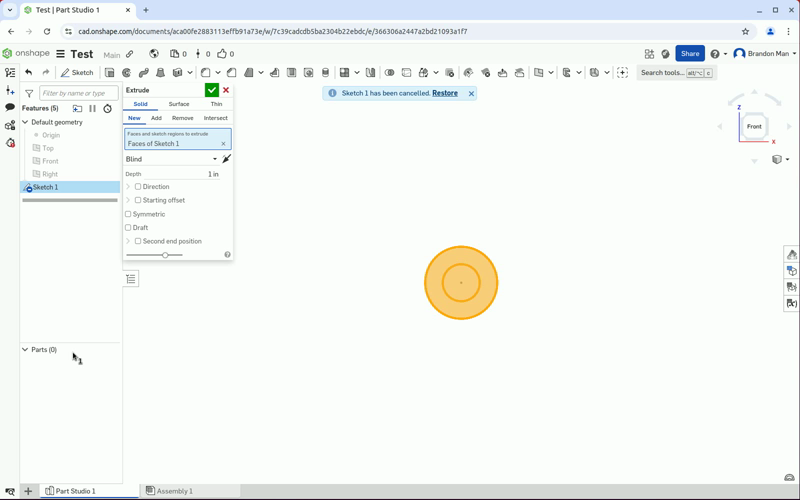
mouse_move(143, 106)
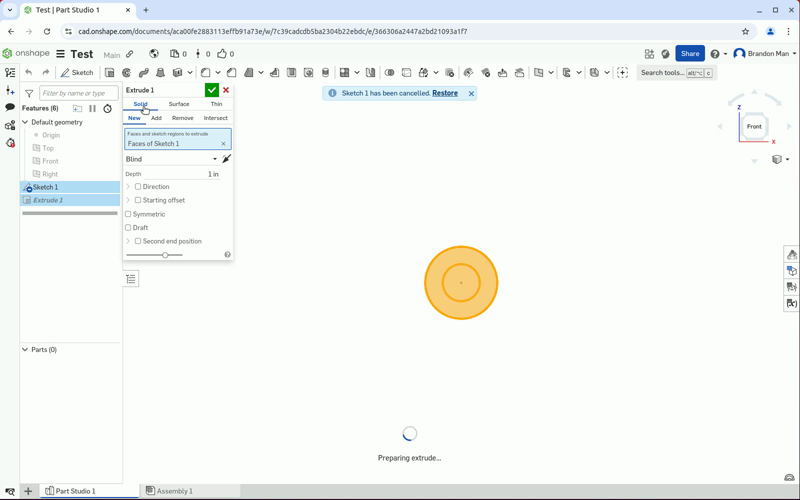
click(143, 106)
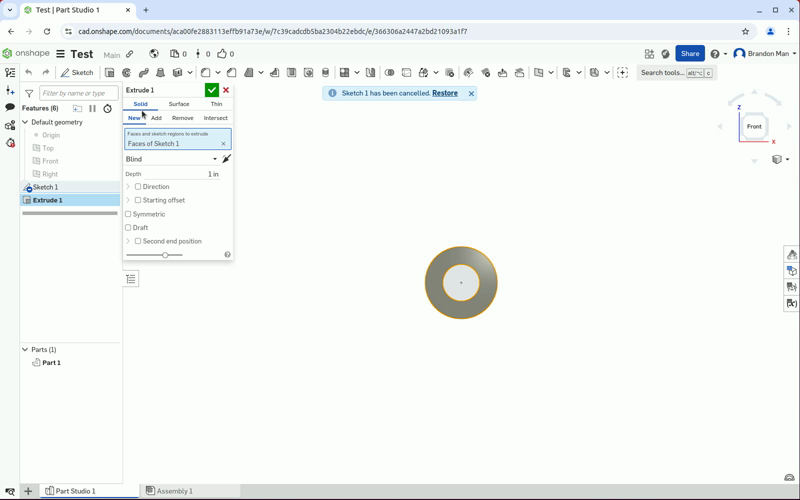
mouse_move(137, 120)
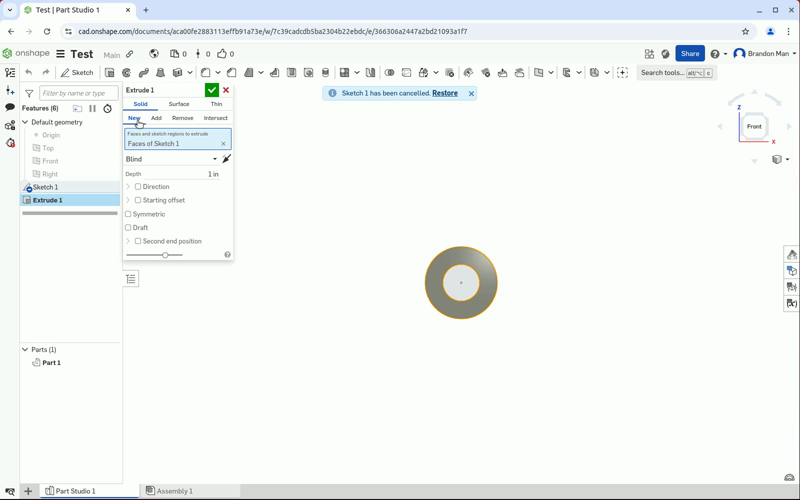
click(137, 120)
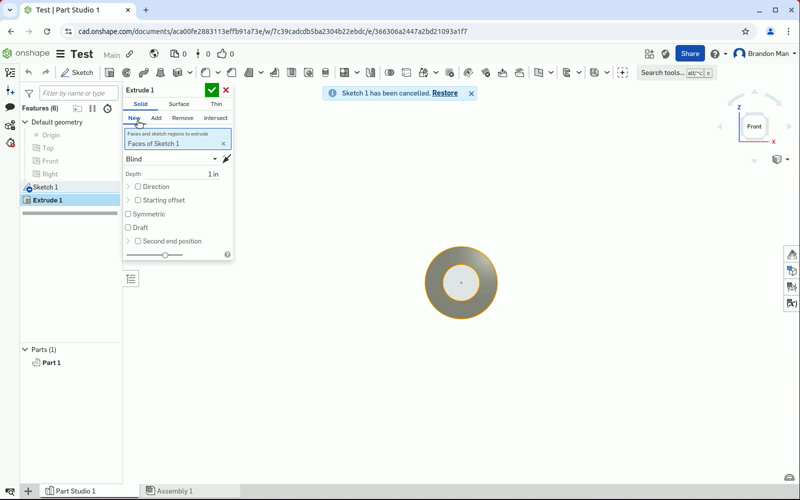
key(tab, 4)
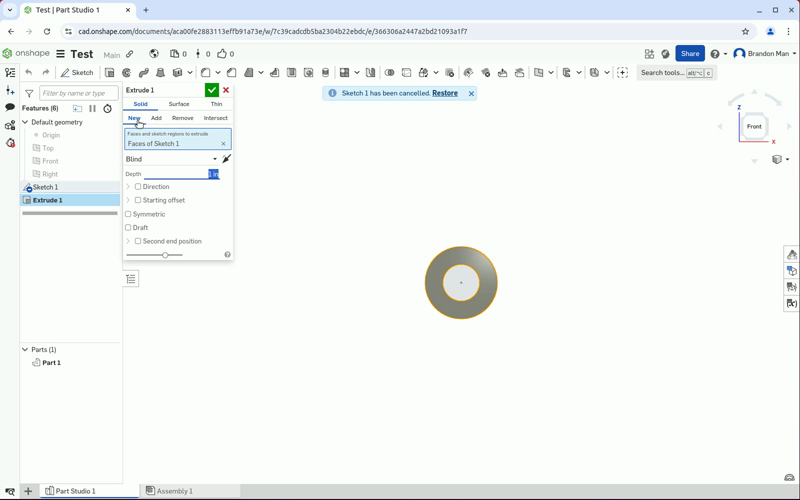
text(3.129)
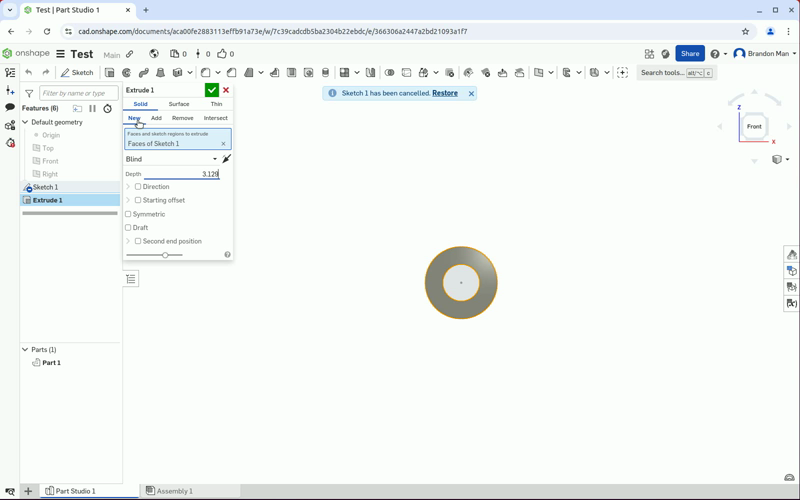
key(enter)
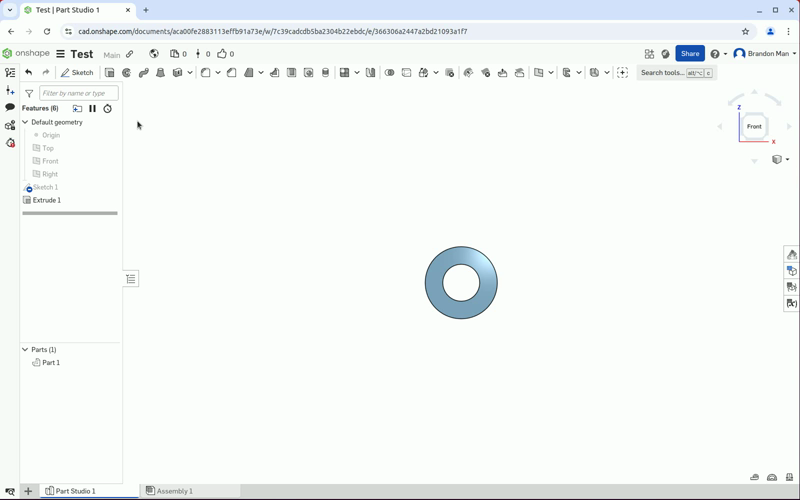
key(shift+h)
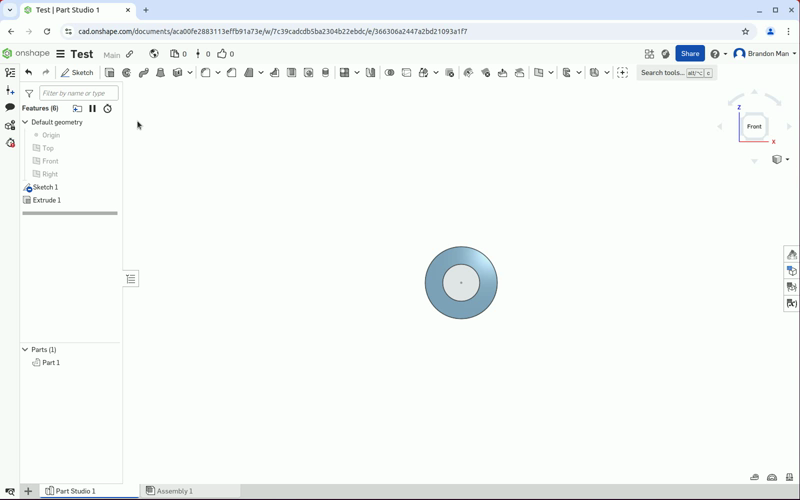
key(shift+h)
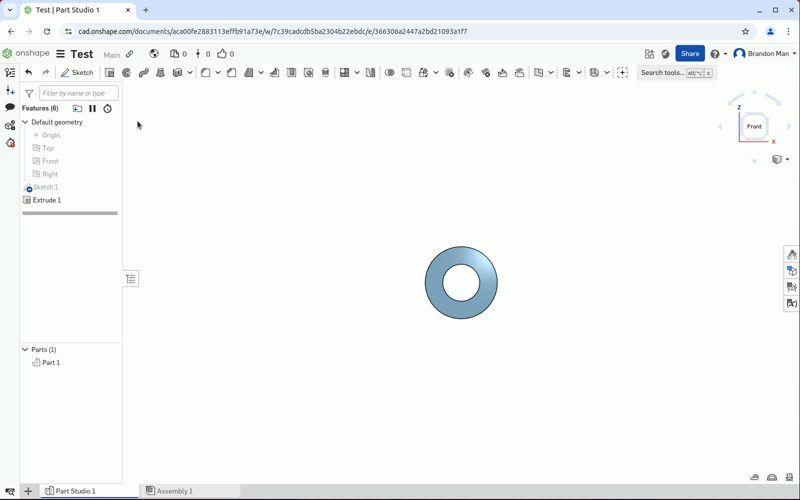
mouse_move(73, 189)
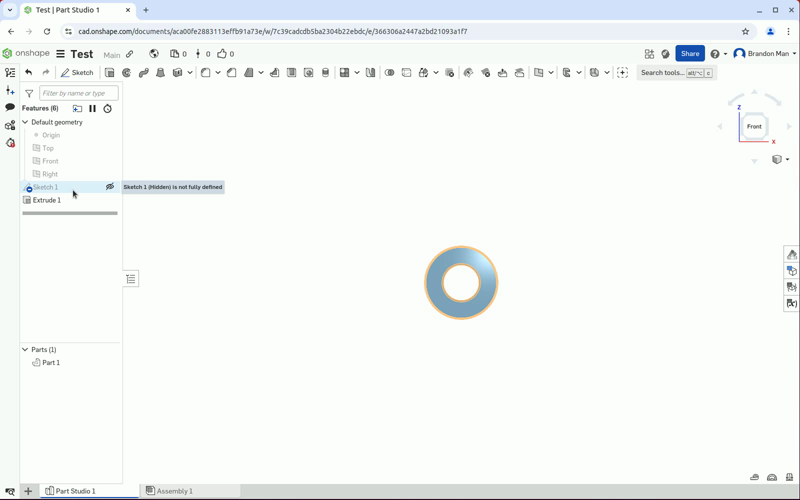
click(73, 189)
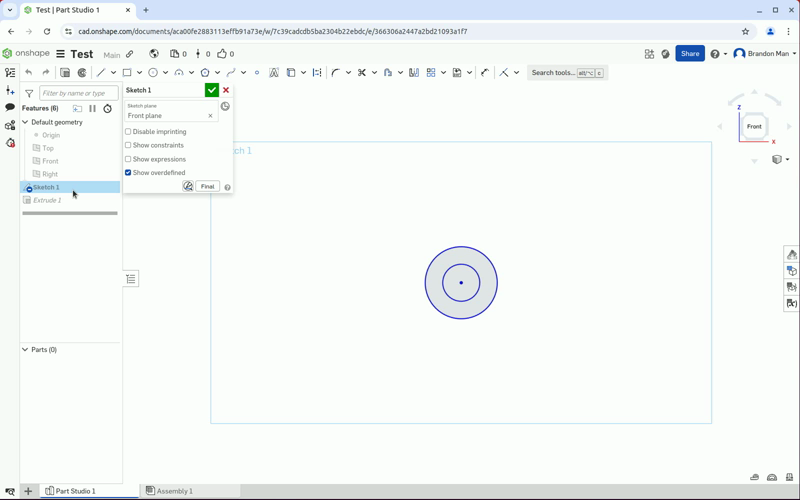
mouse_move(229, 92)
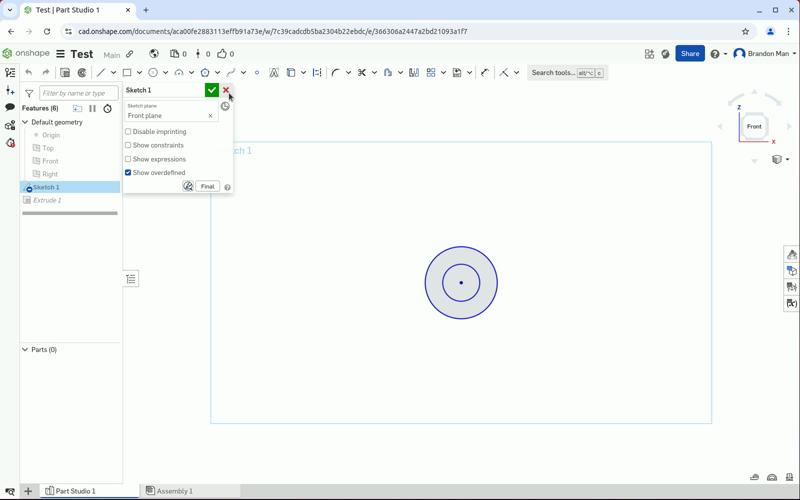
click(229, 92)
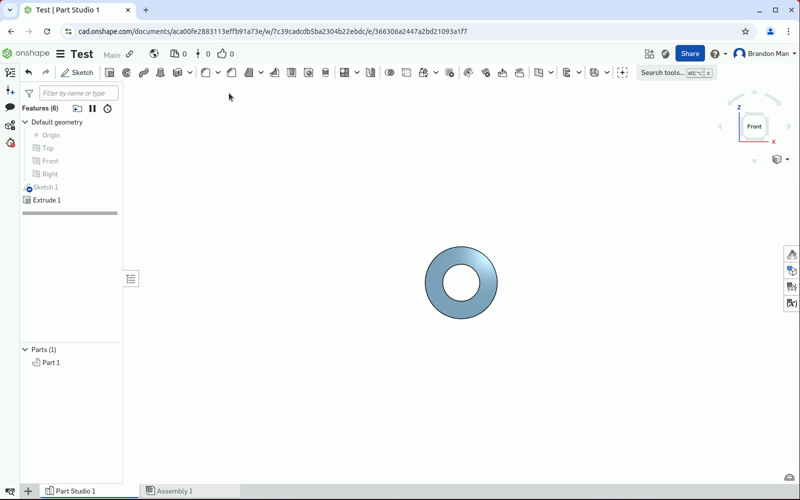
mouse_move(541, 75)
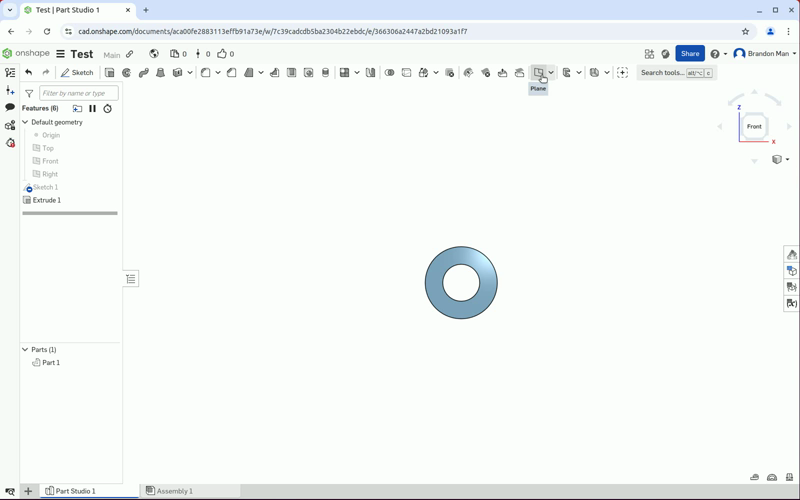
click(541, 75)
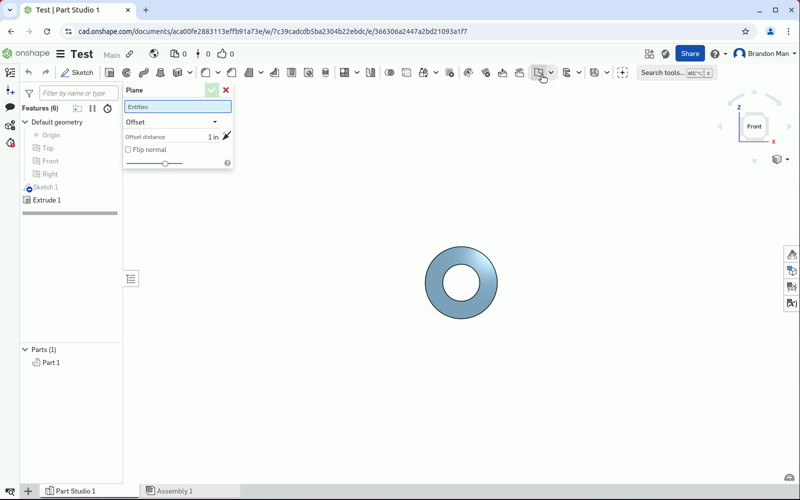
mouse_move(73, 163)
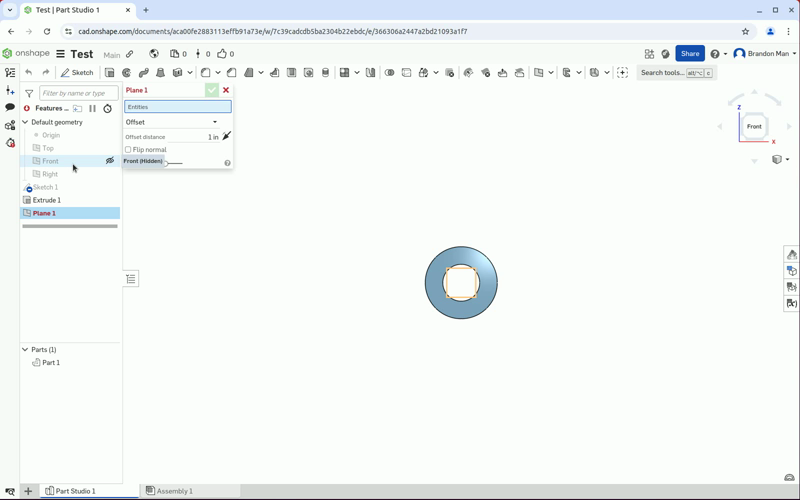
click(73, 163)
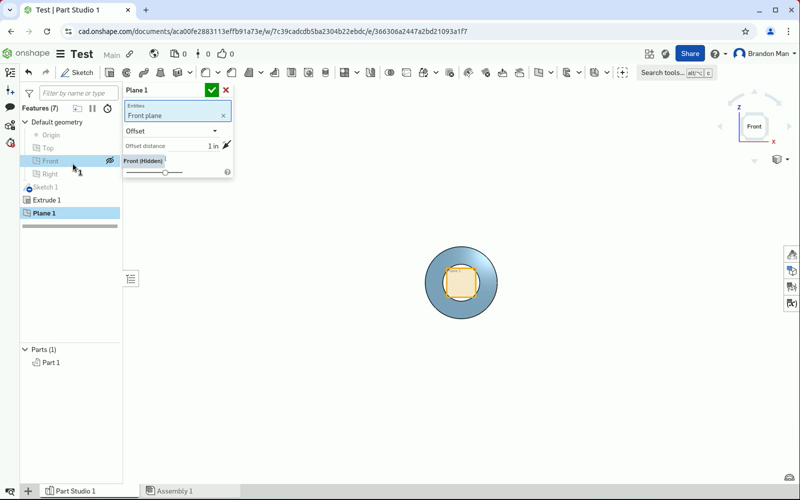
key(tab, 2)
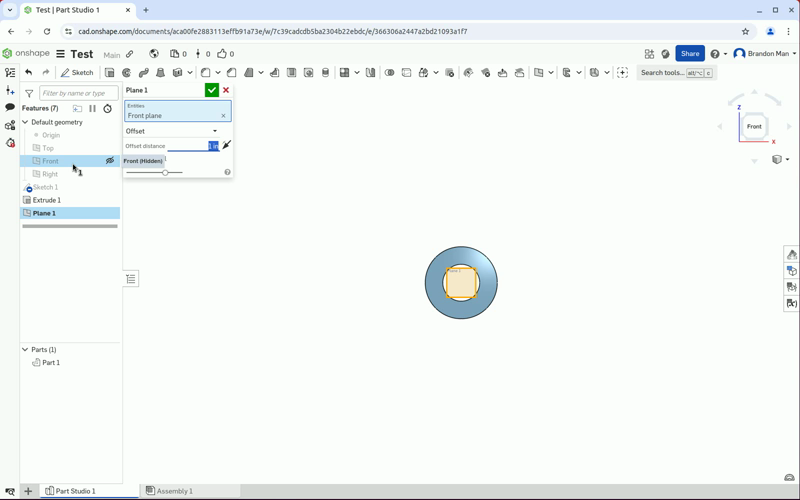
text(3.143)
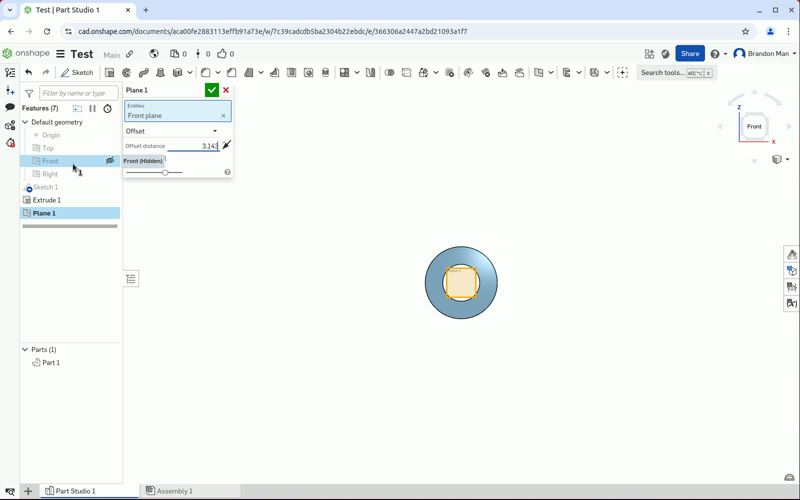
key(enter, 2)
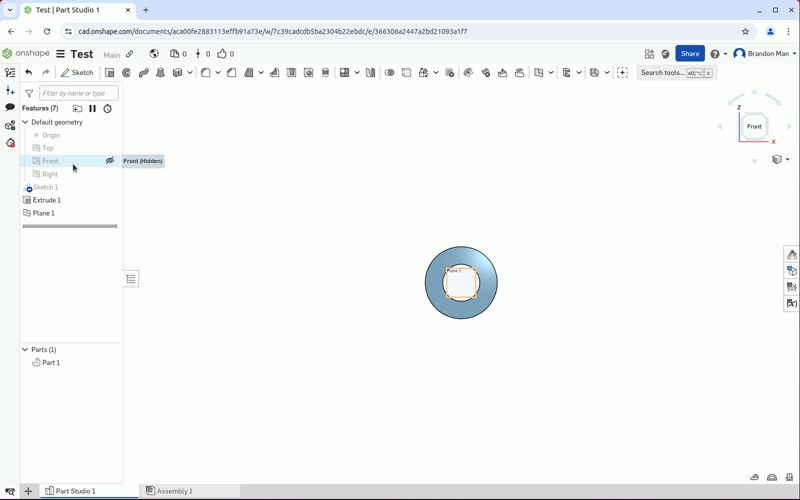
key(shift+s)
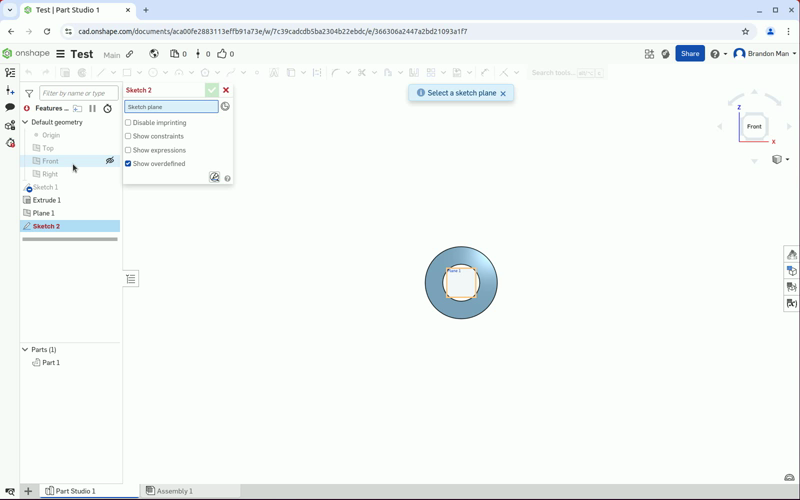
mouse_move(73, 215)
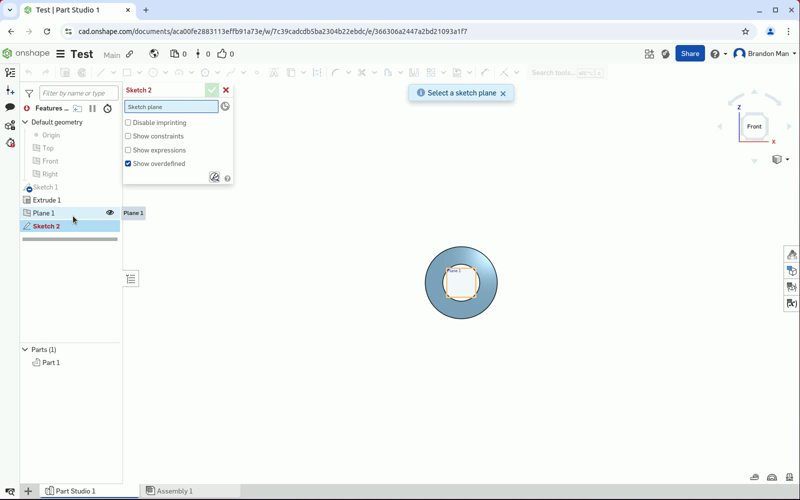
click(73, 215)
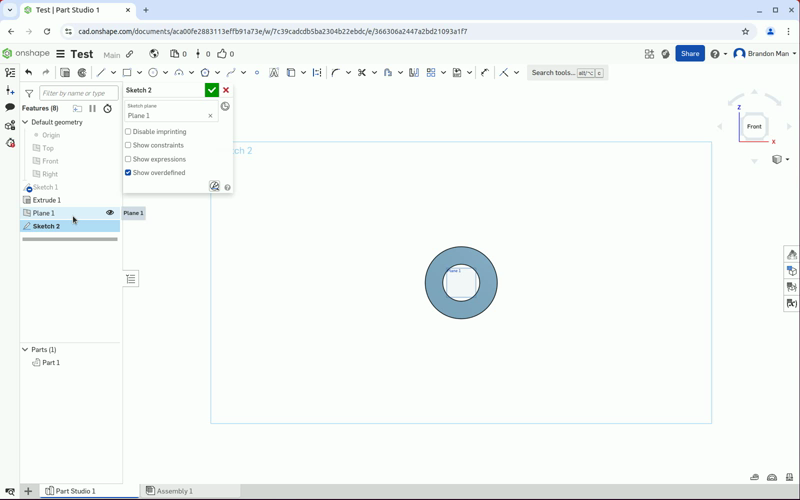
mouse_move(73, 352)
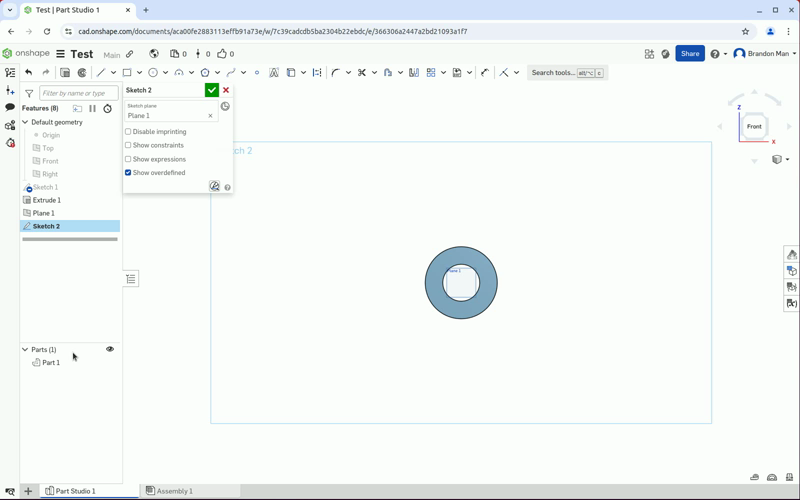
key(y)
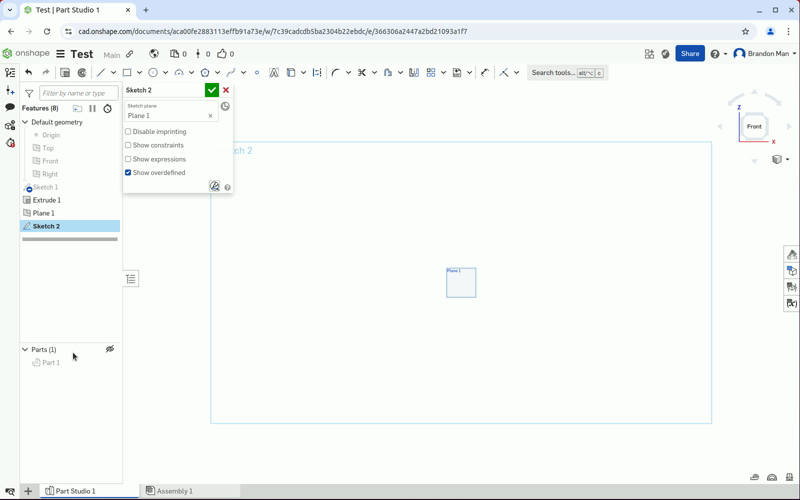
key(c)
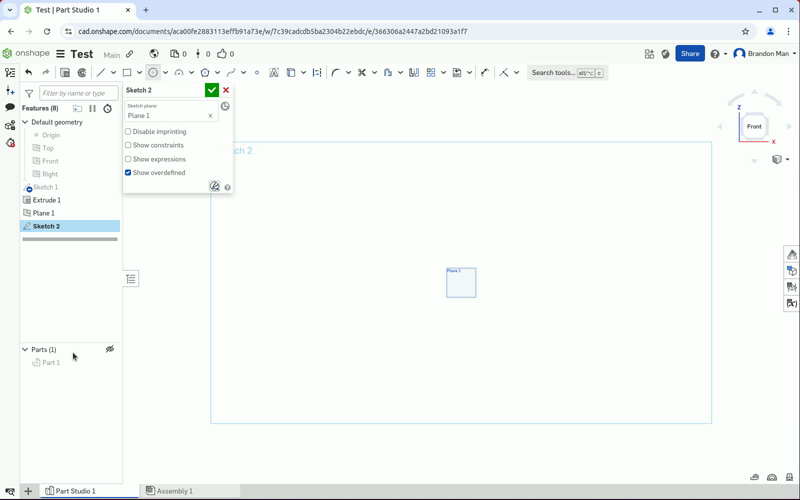
key_down(shift)
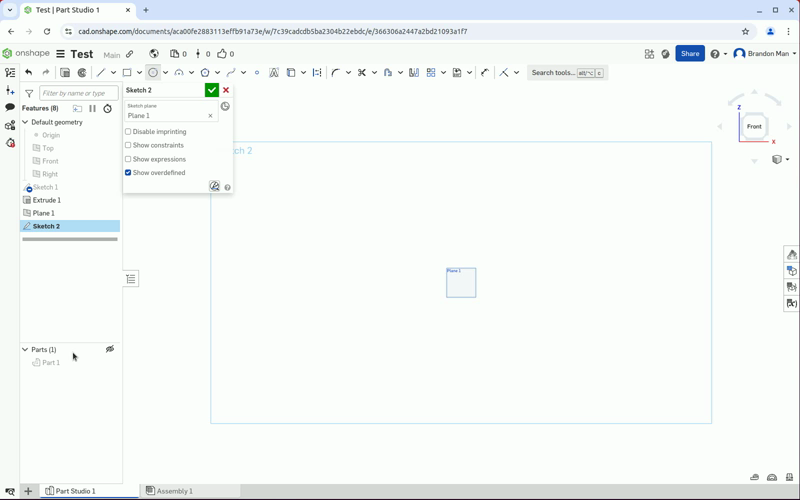
mouse_move(461, 282)
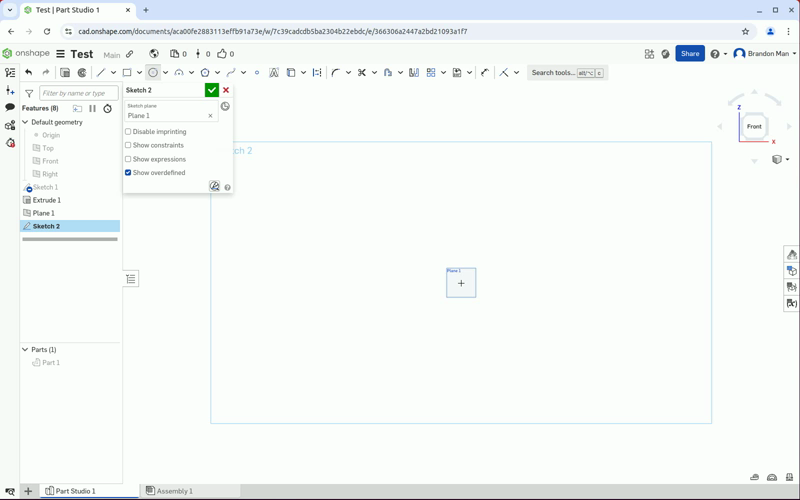
click(461, 282)
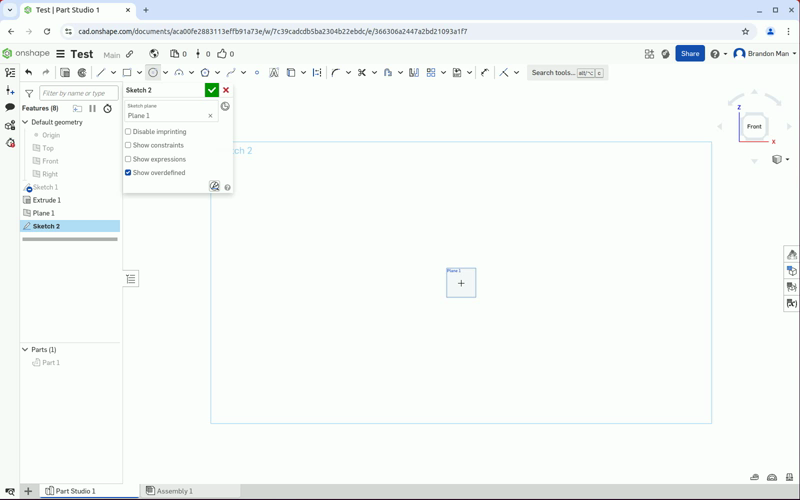
key_up(shift)
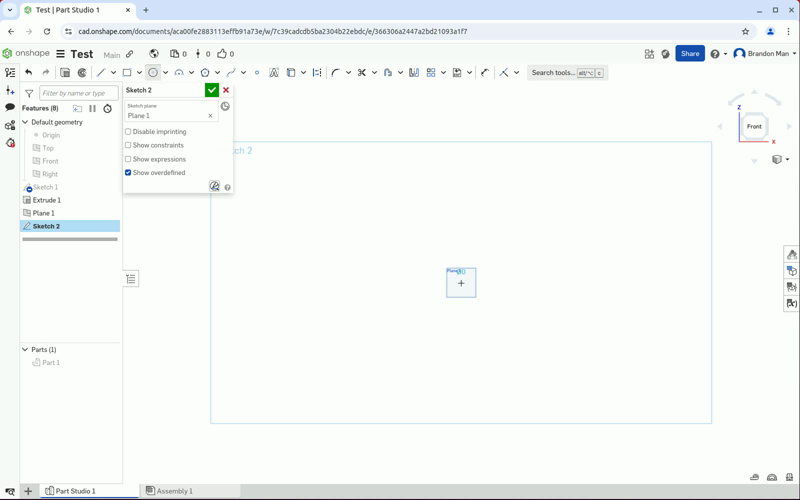
mouse_move(494, 282)
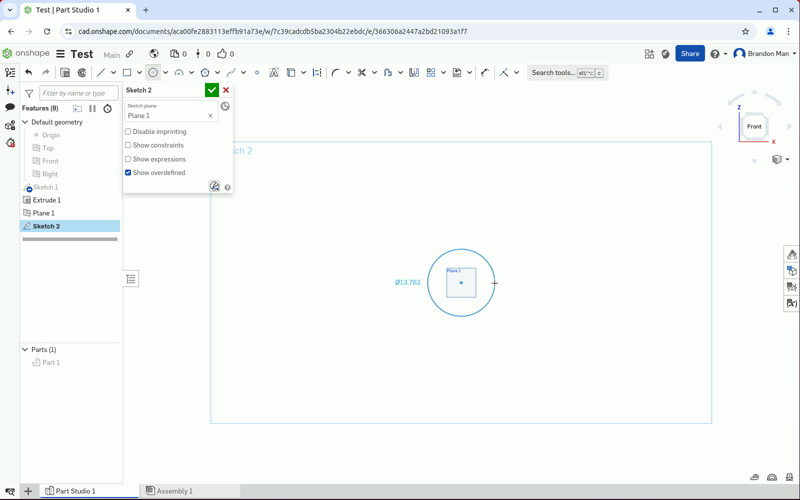
click(494, 282)
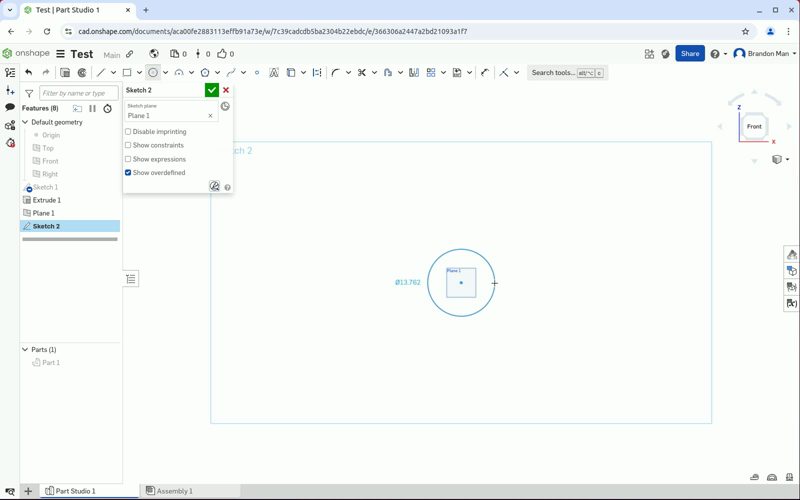
key(esc)
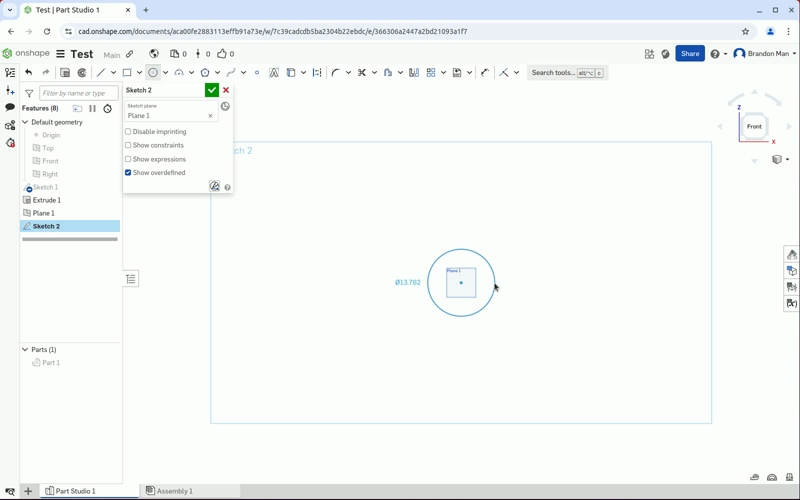
key(c)
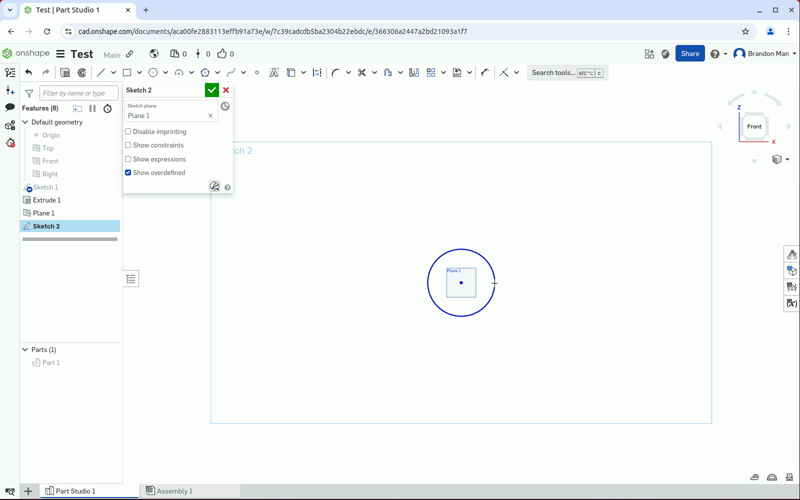
key_down(shift)
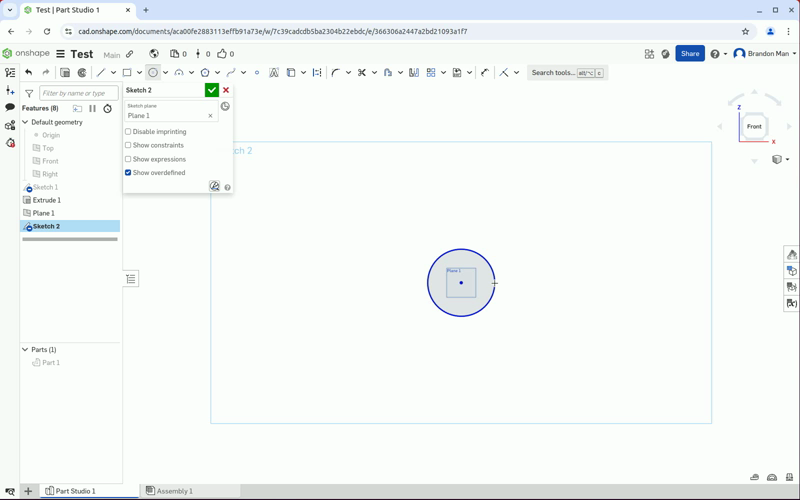
mouse_move(461, 282)
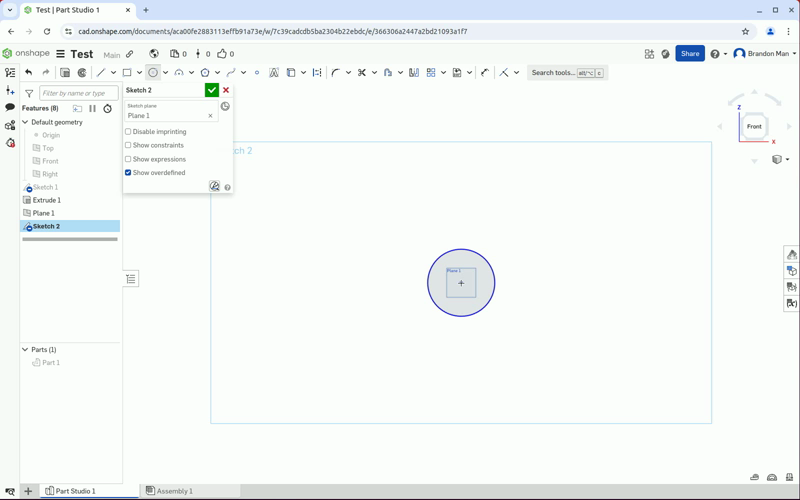
click(461, 282)
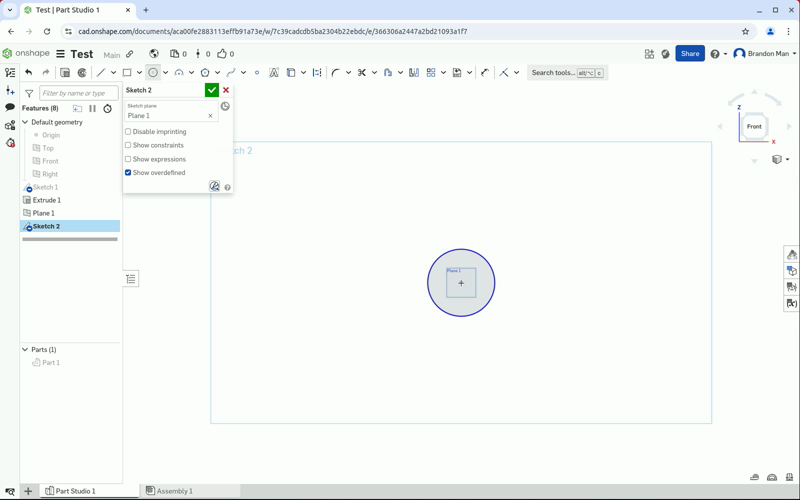
key_up(shift)
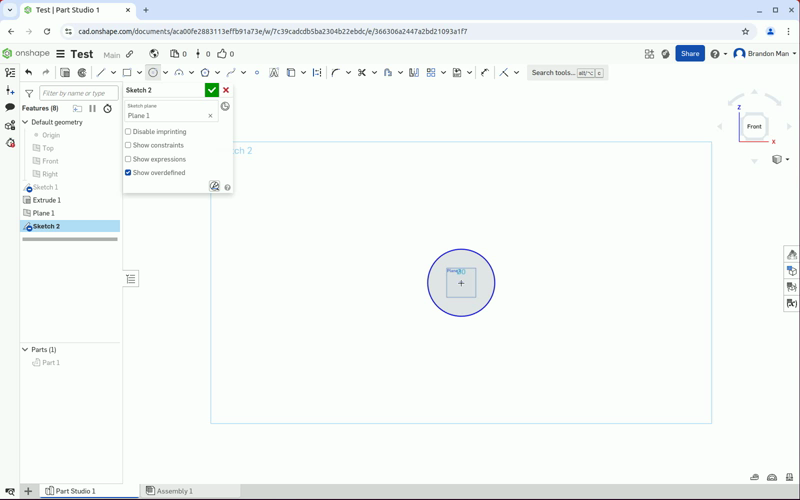
mouse_move(480, 282)
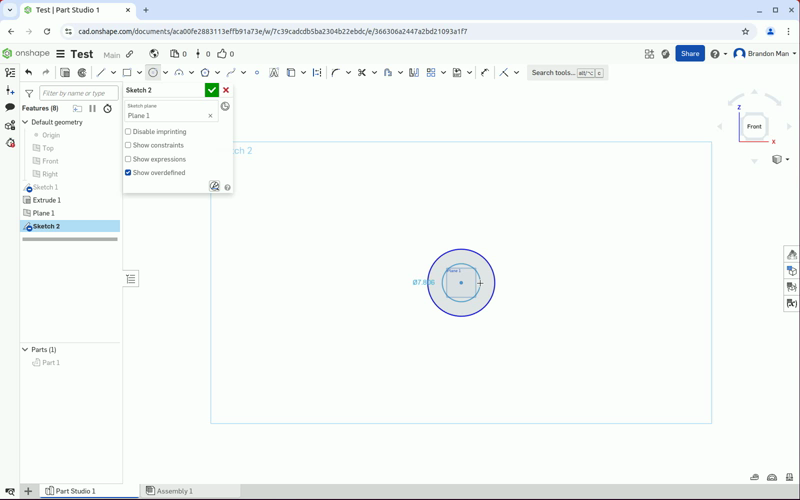
click(480, 282)
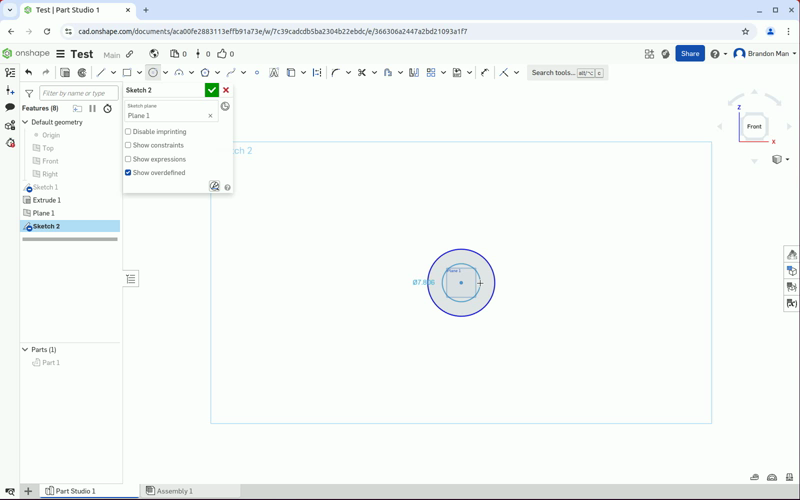
key(esc)
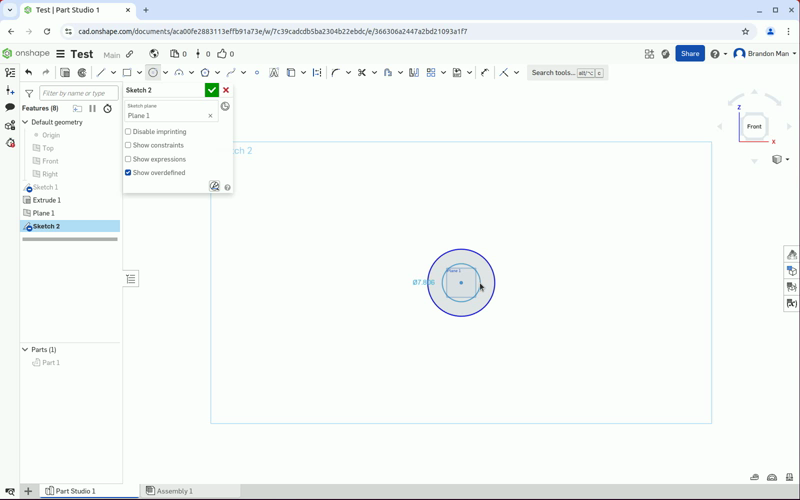
mouse_move(483, 297)
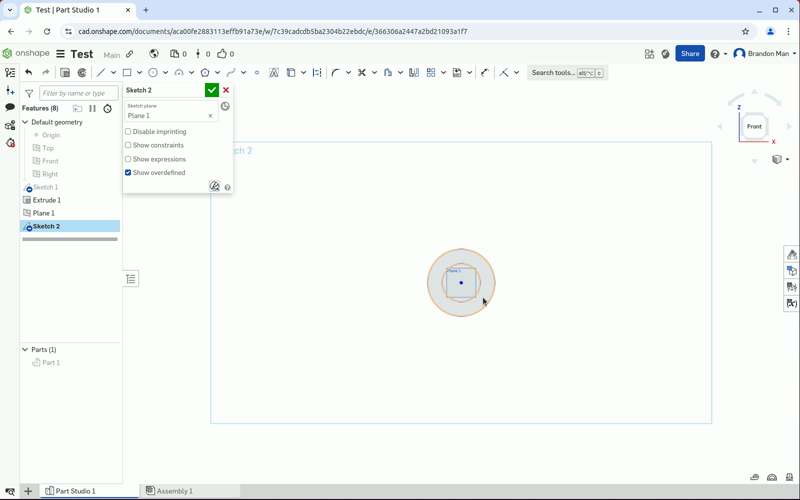
click(483, 297)
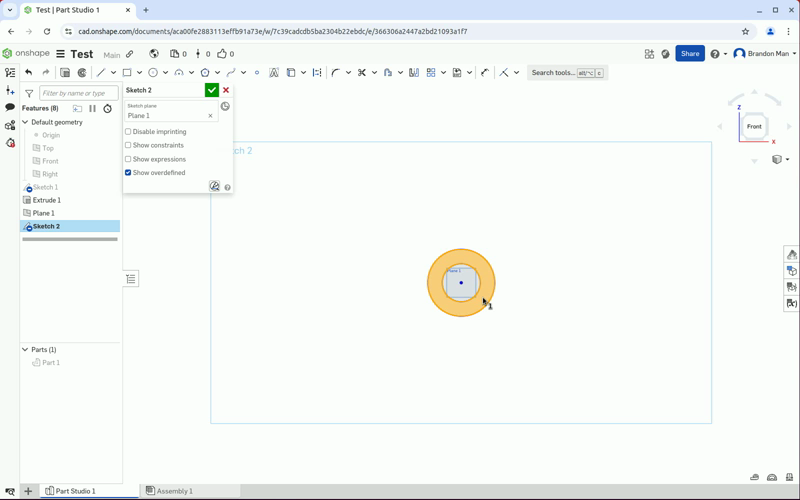
mouse_move(73, 352)
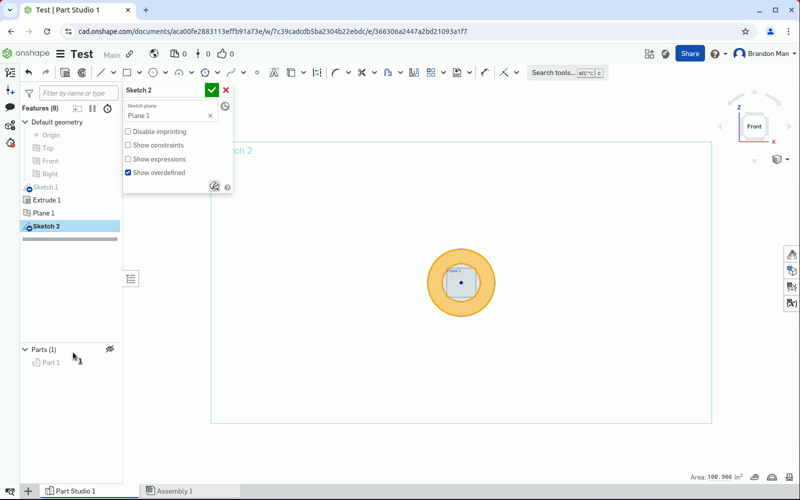
key(shift+y)
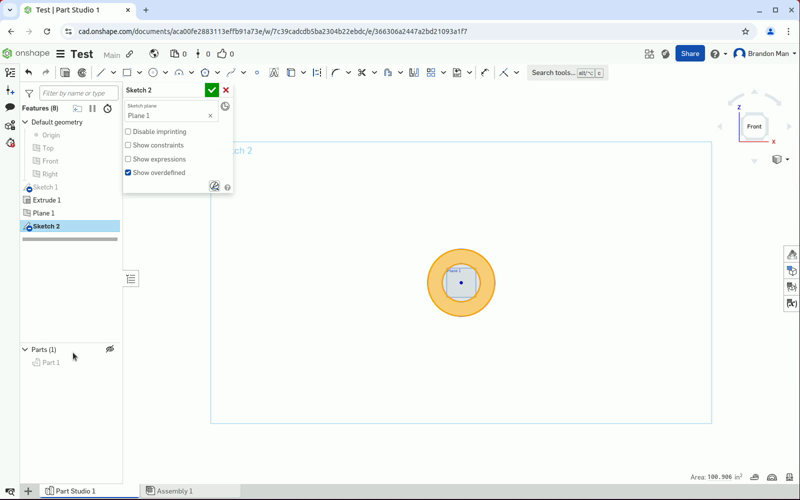
key(shift+e)
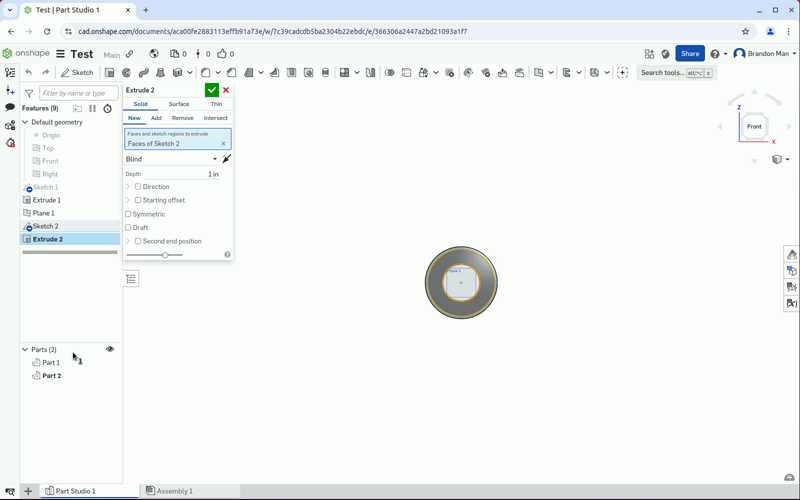
mouse_move(143, 106)
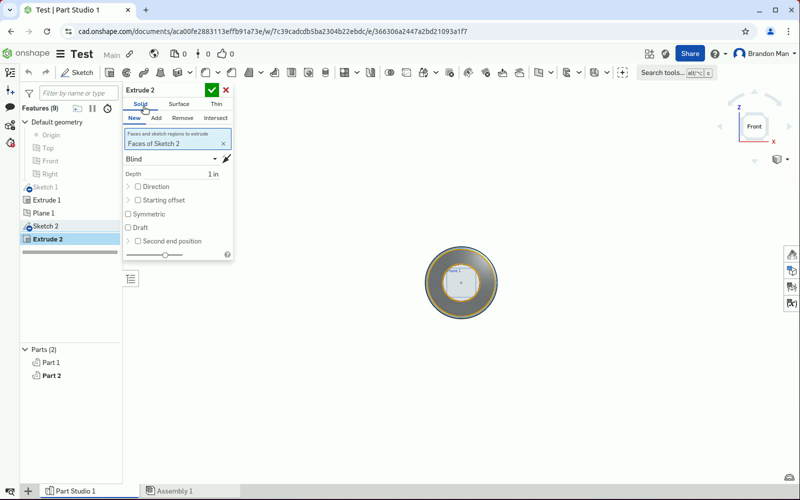
click(143, 106)
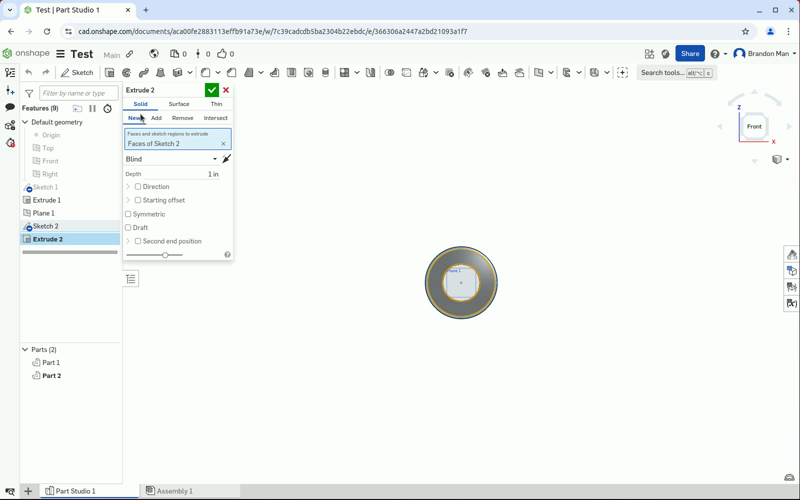
mouse_move(137, 120)
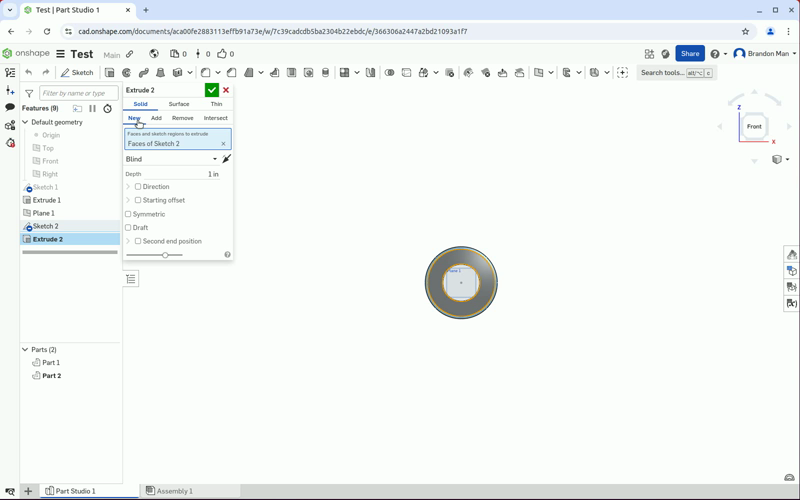
click(137, 120)
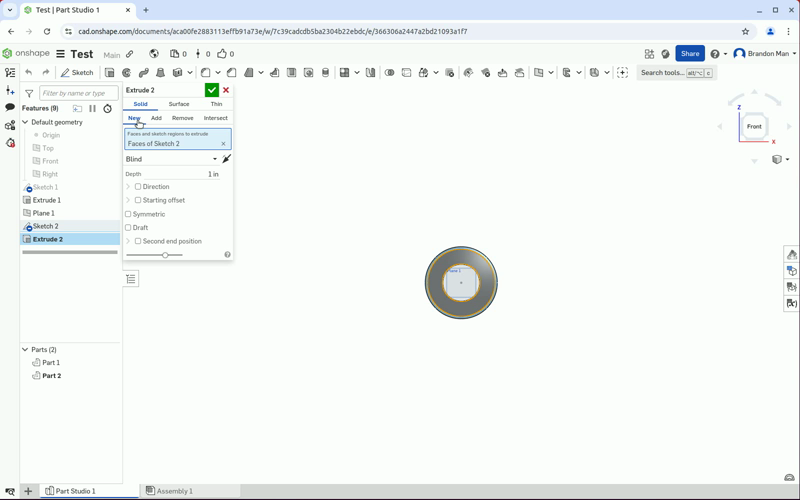
key(tab, 4)
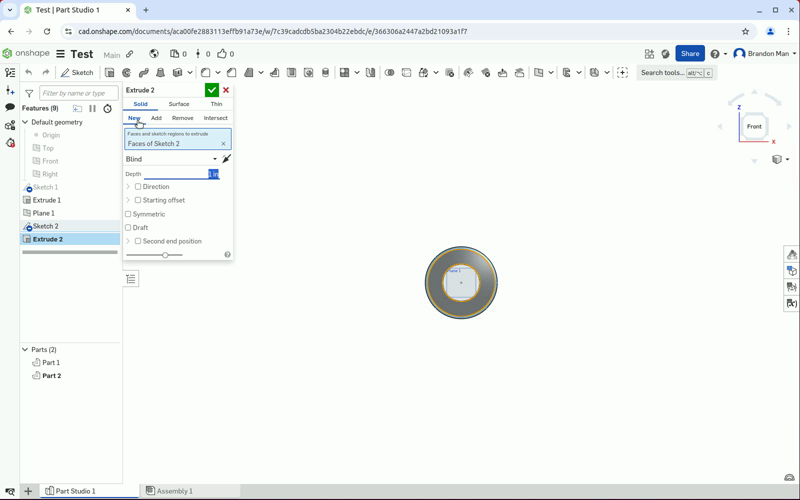
text(0.963)
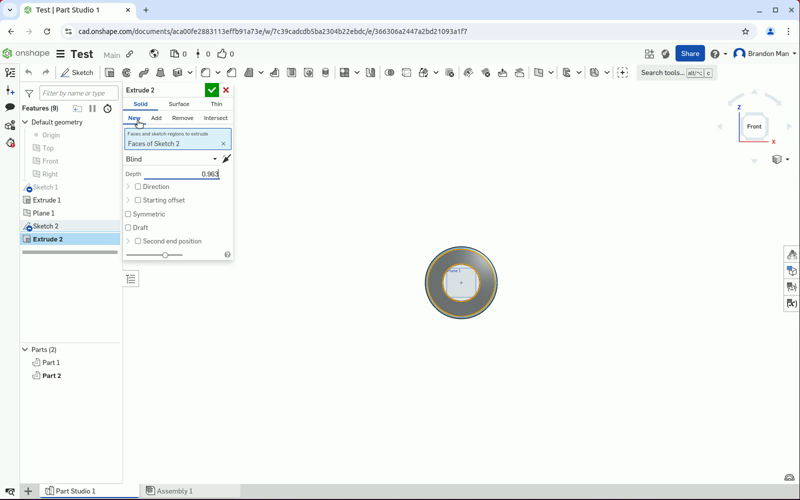
key(enter)
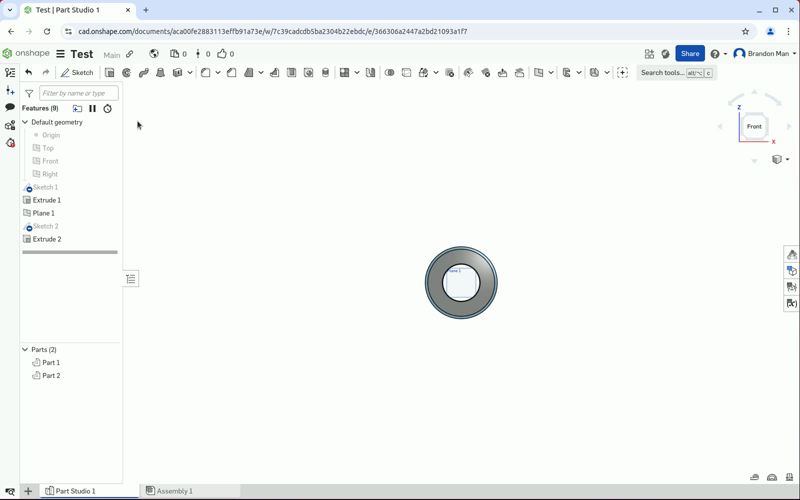
key(shift+h)
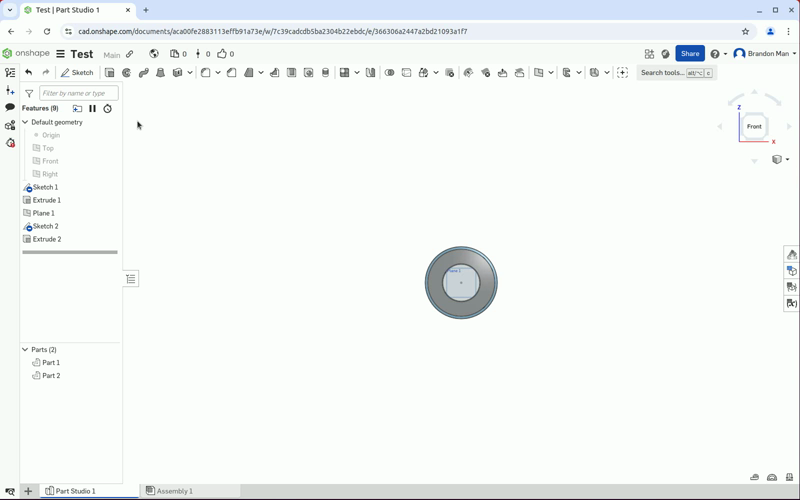
key(shift+h)
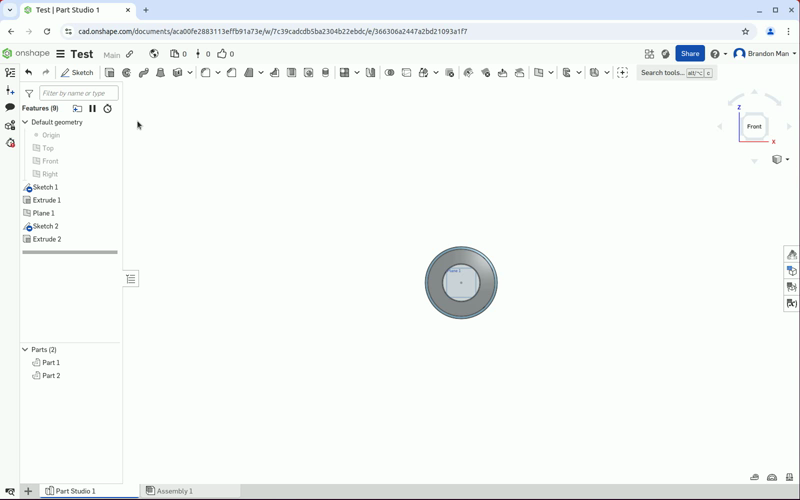
key(shift+7)
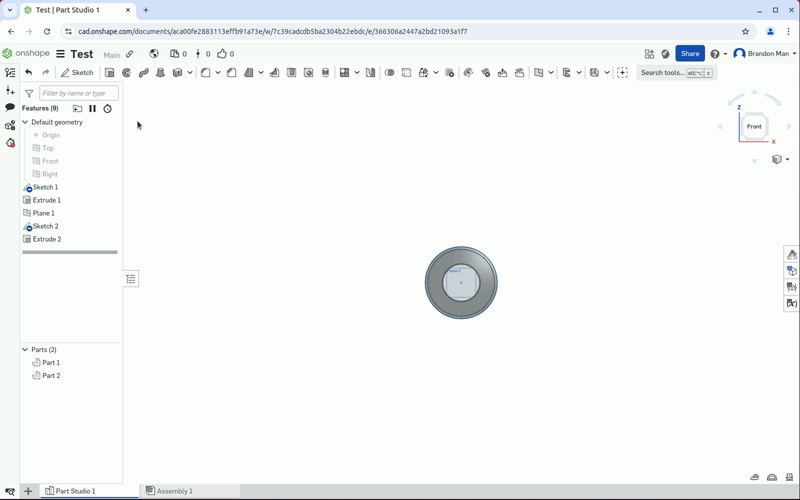
key(left, 2)
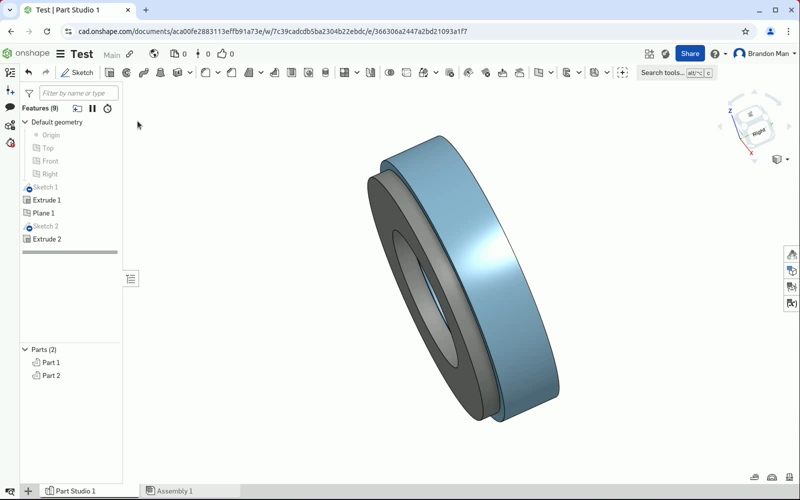
key(down, 2)
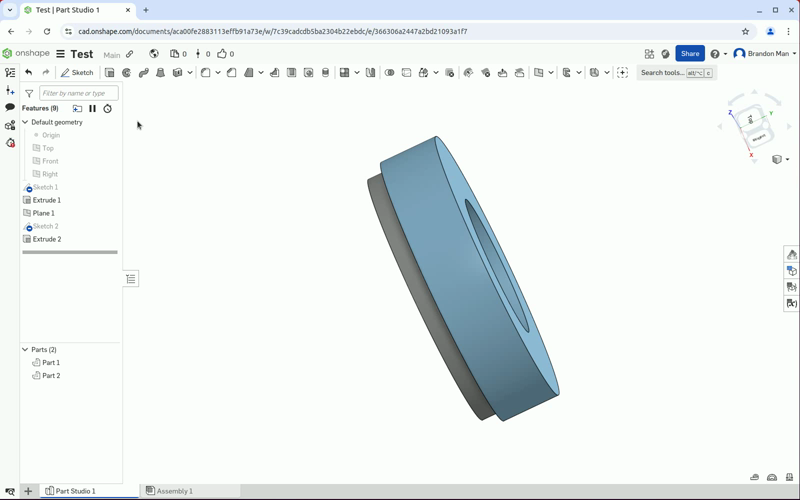
key(up, 2)
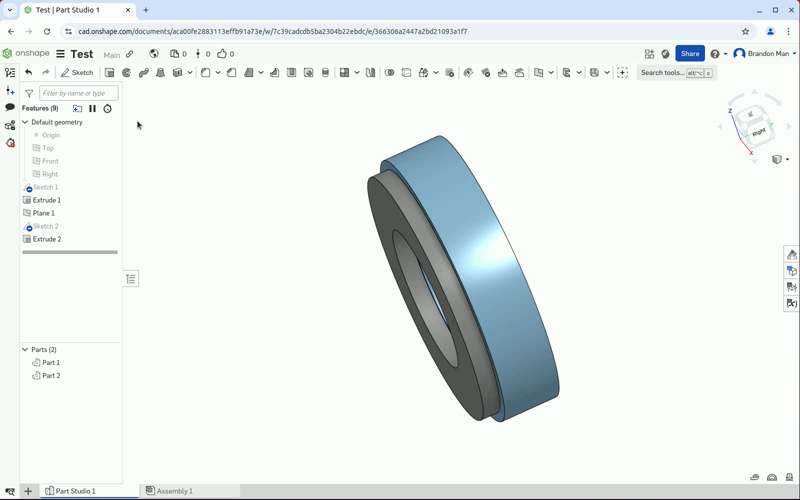
key(right, 2)
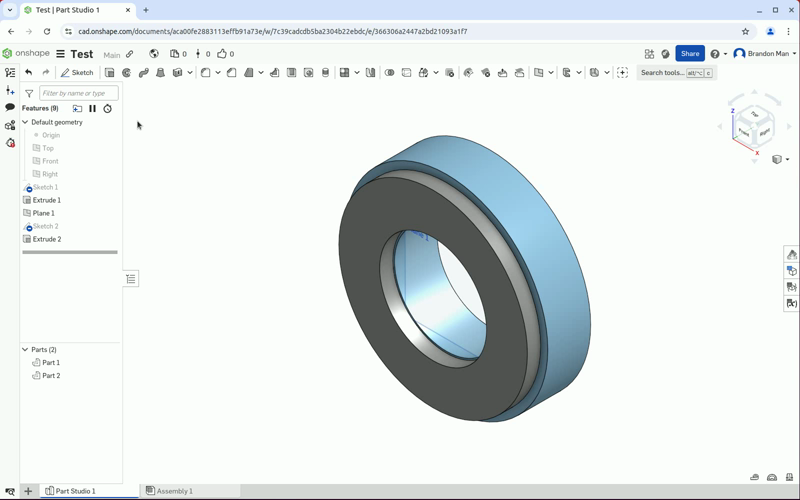
mouse_move(73, 189)
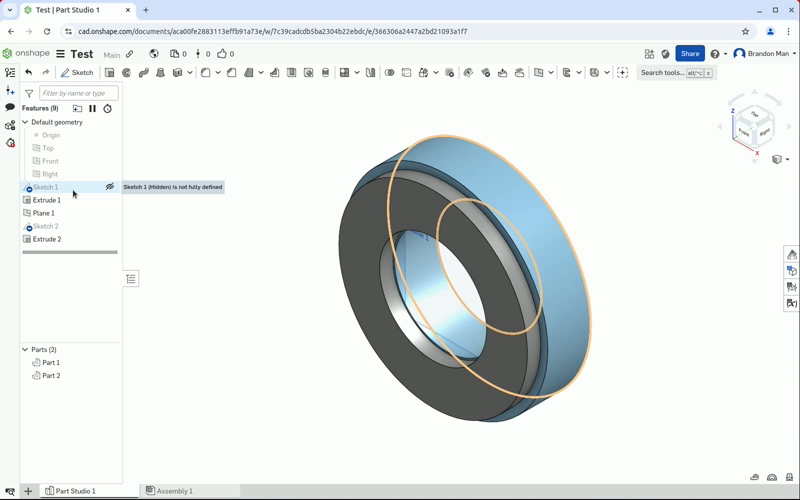
click(73, 189)